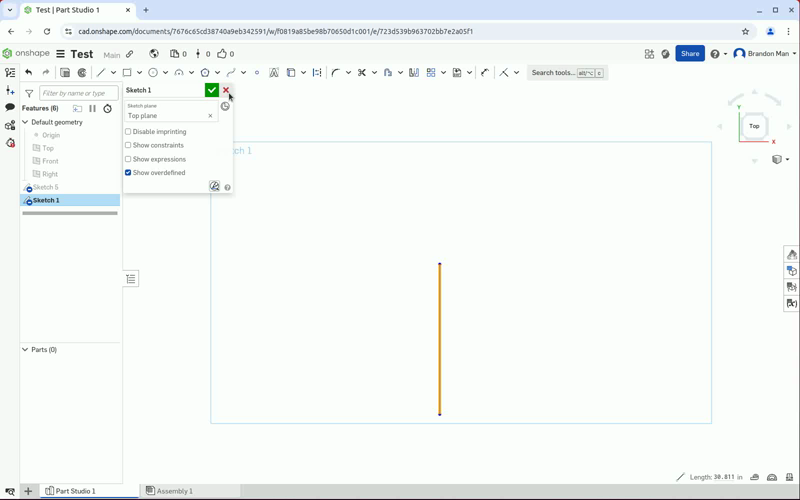
key(shift+h)
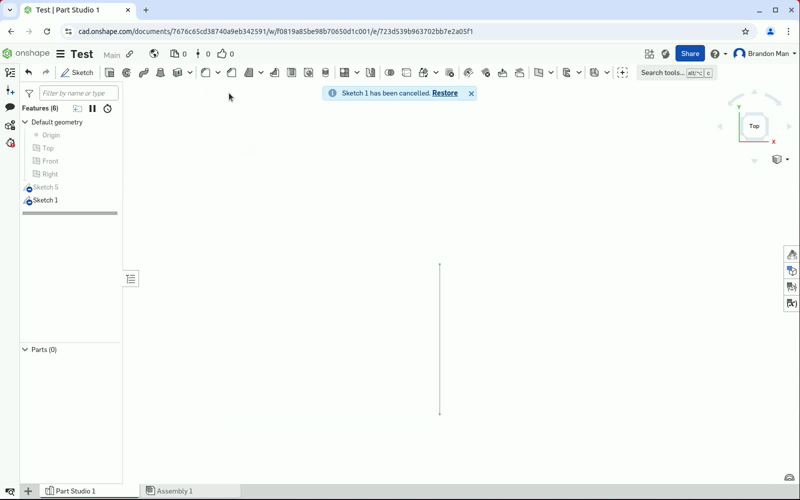
key(shift+s)
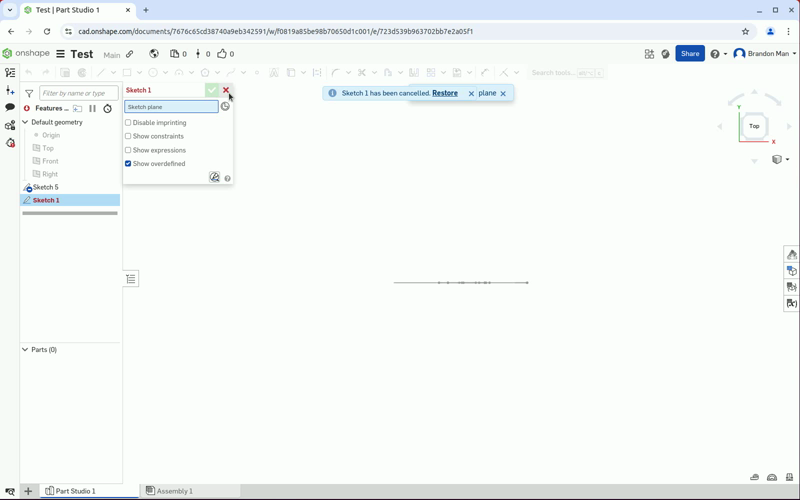
mouse_move(73, 150)
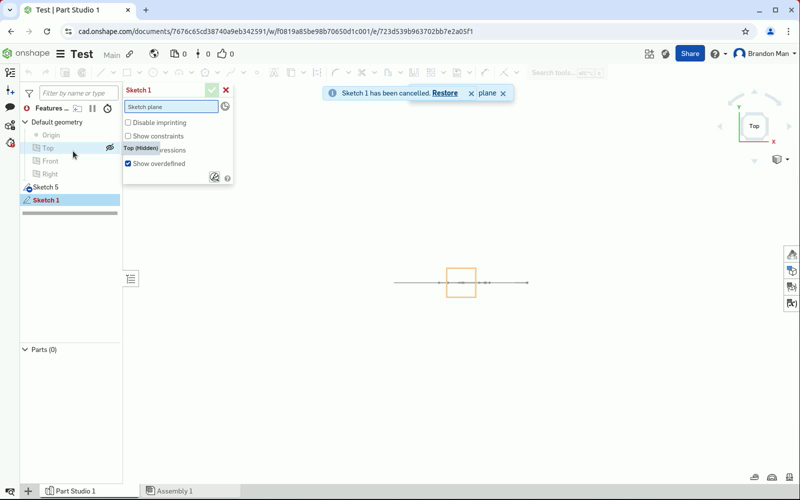
click(73, 150)
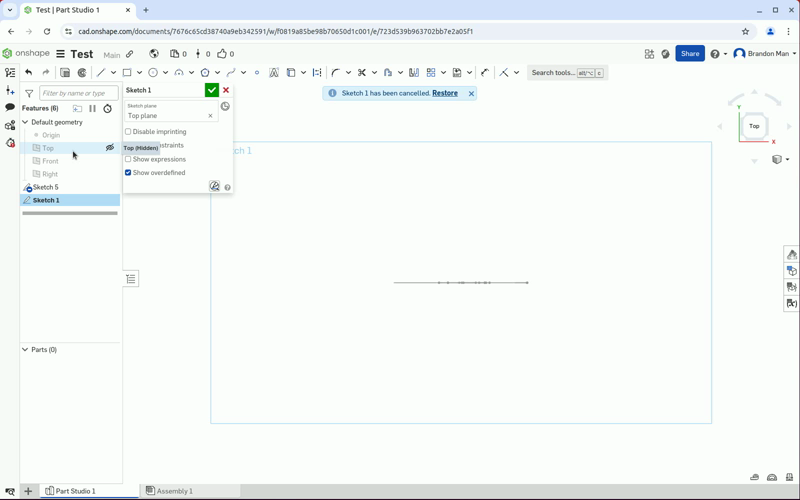
mouse_move(73, 352)
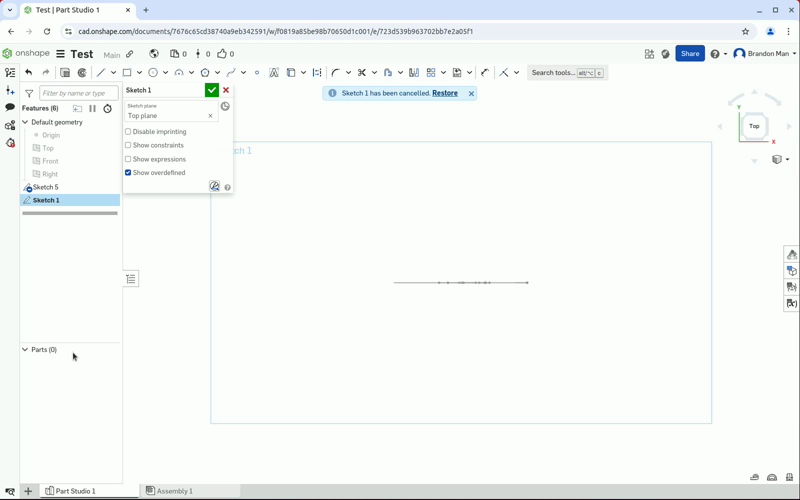
key(y)
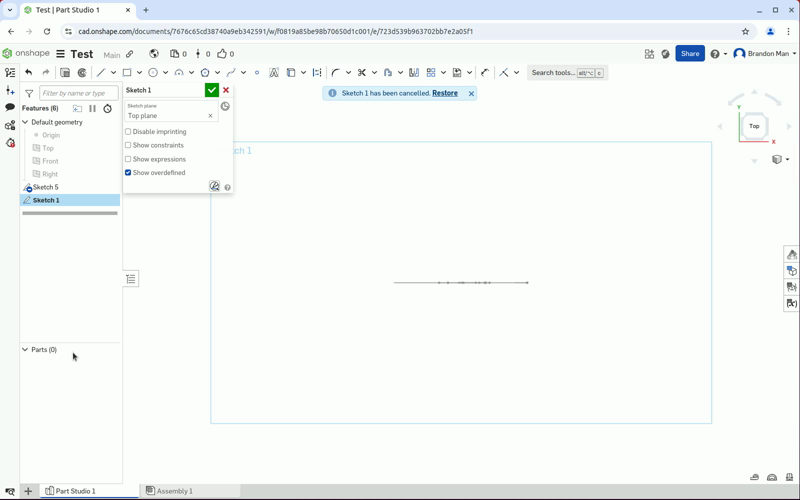
key(c)
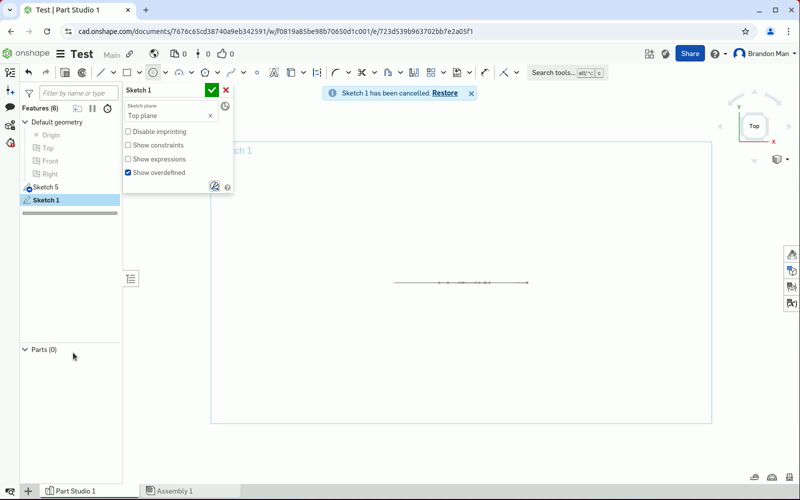
key_down(shift)
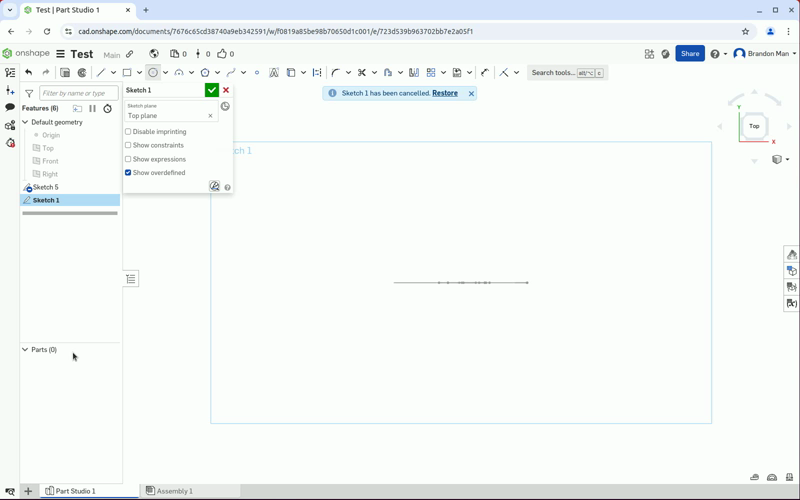
mouse_move(461, 282)
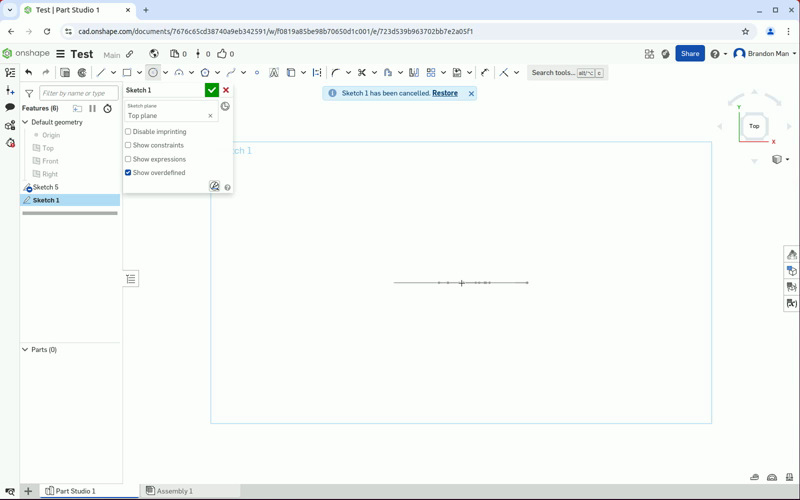
click(461, 282)
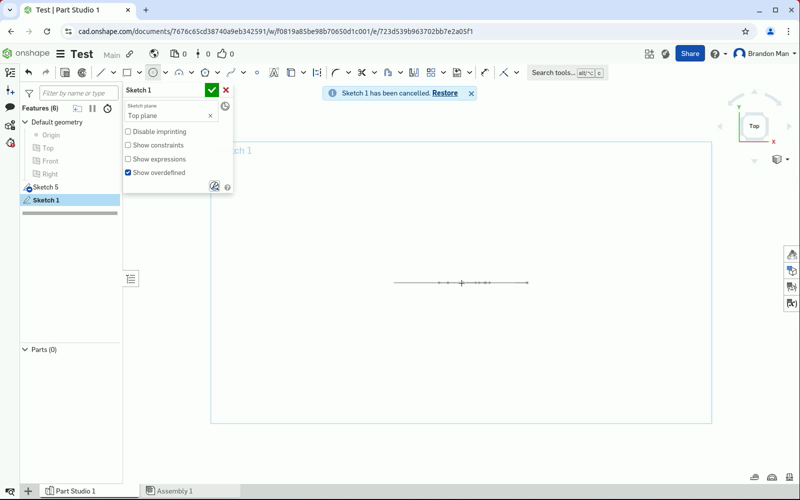
key_up(shift)
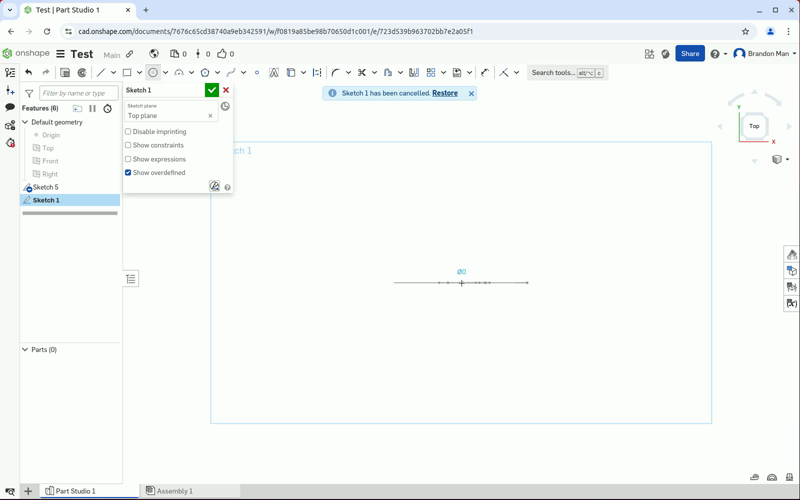
mouse_move(488, 282)
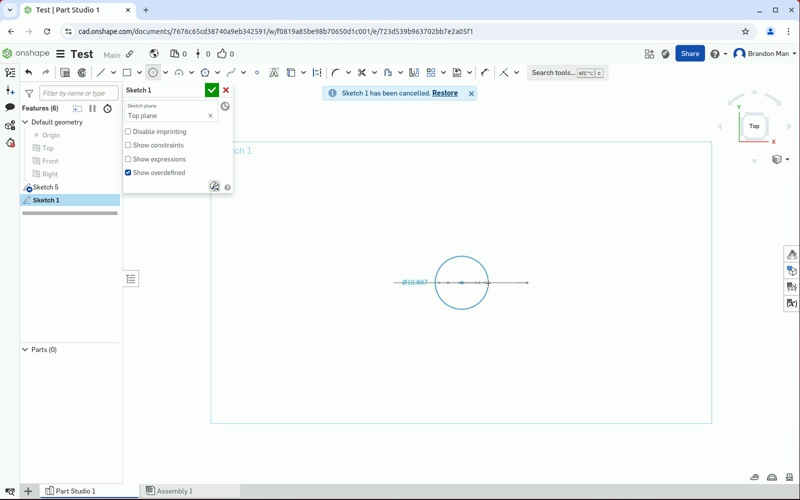
click(488, 282)
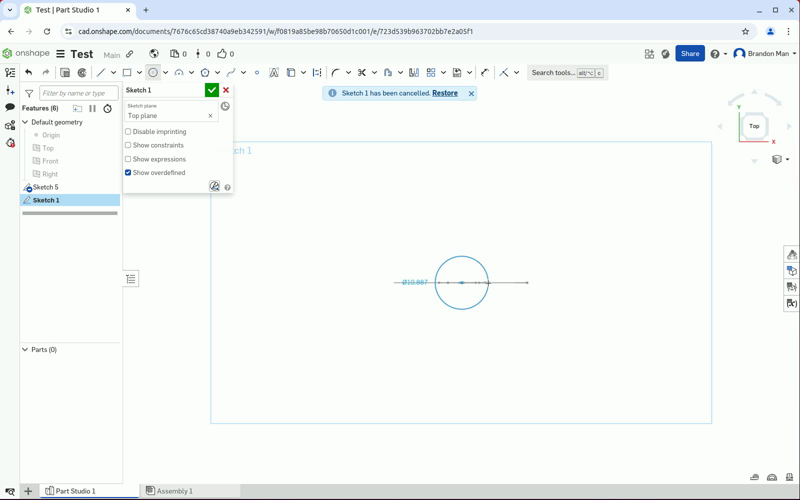
key(esc)
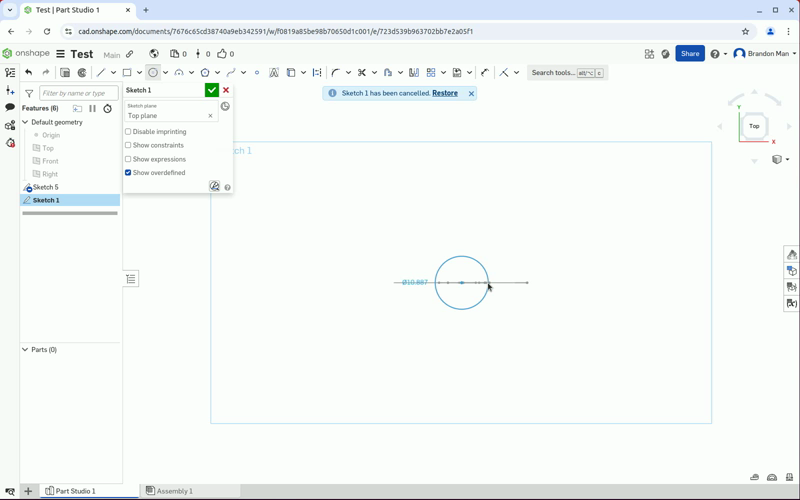
mouse_move(453, 293)
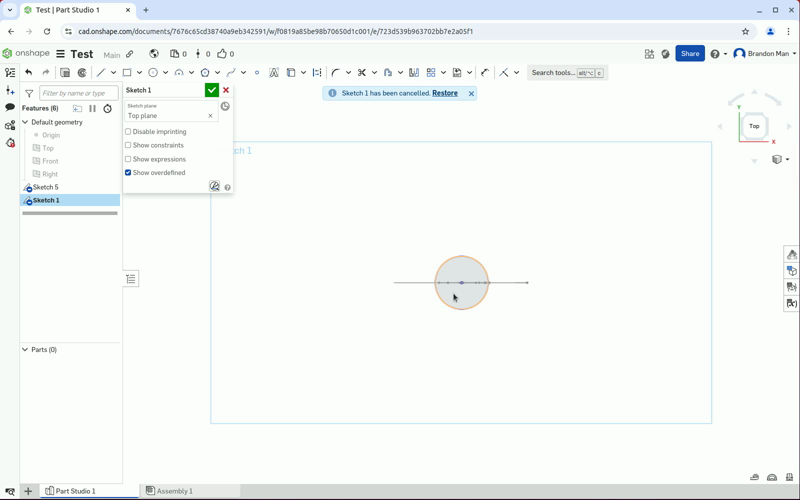
click(453, 293)
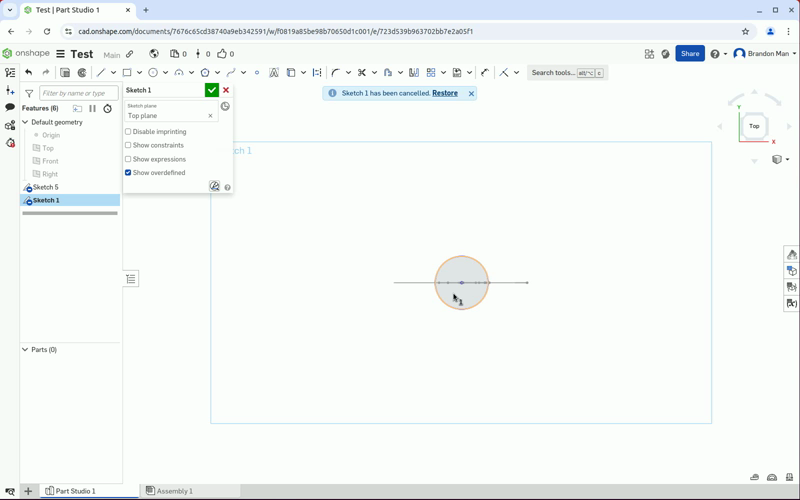
mouse_move(73, 352)
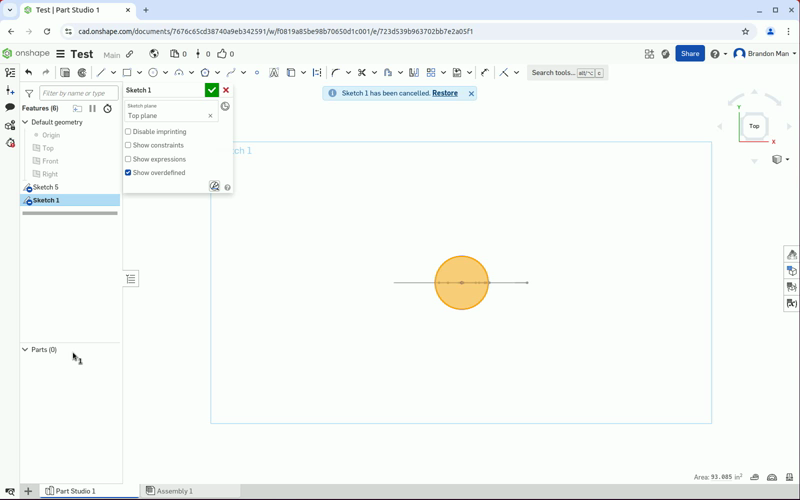
key(shift+y)
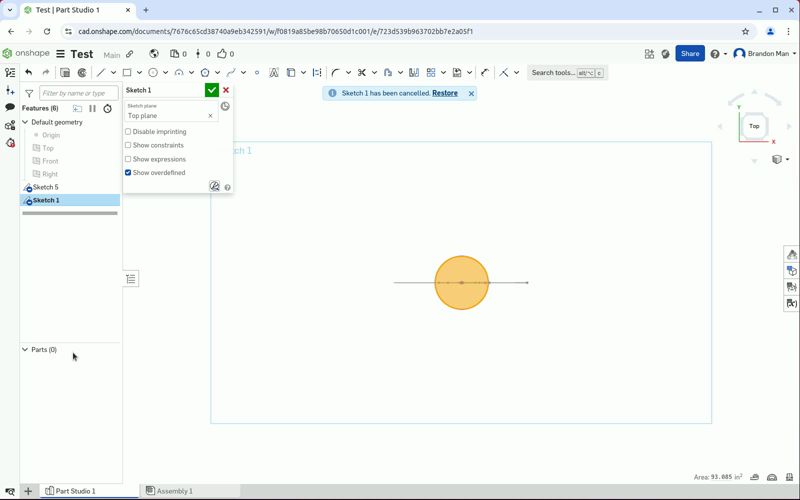
key(shift+e)
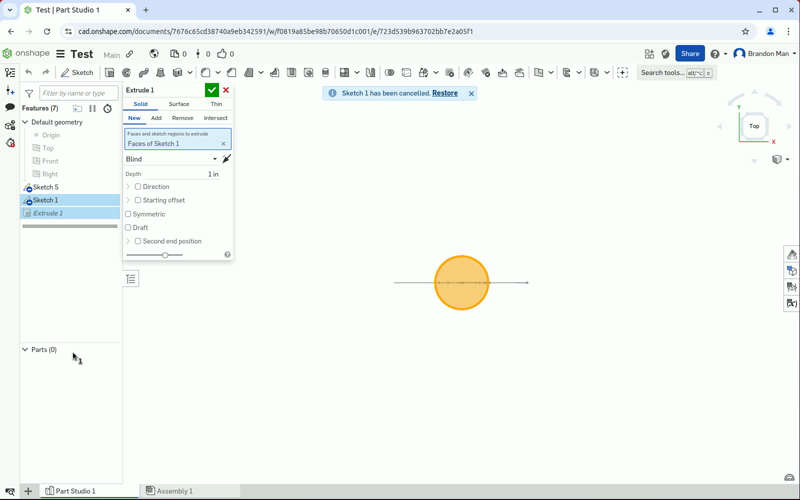
mouse_move(143, 106)
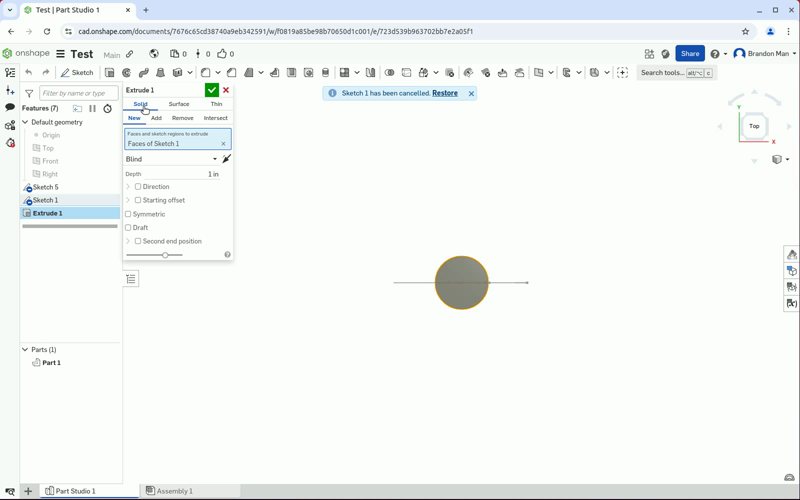
click(143, 106)
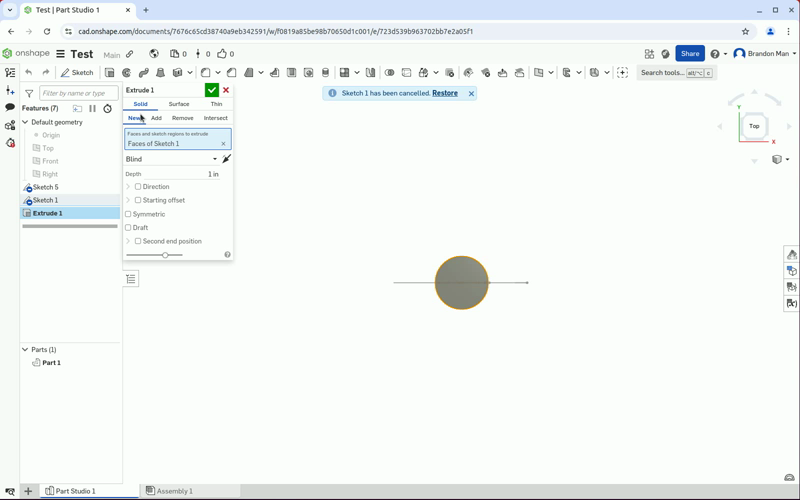
mouse_move(137, 120)
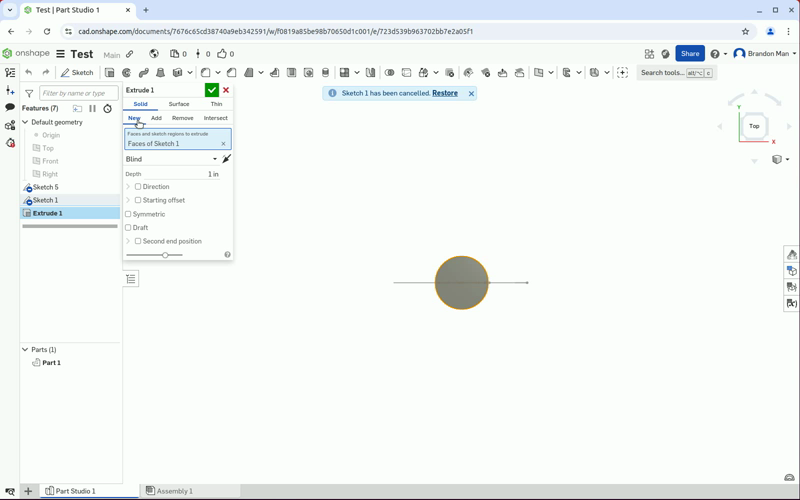
click(137, 120)
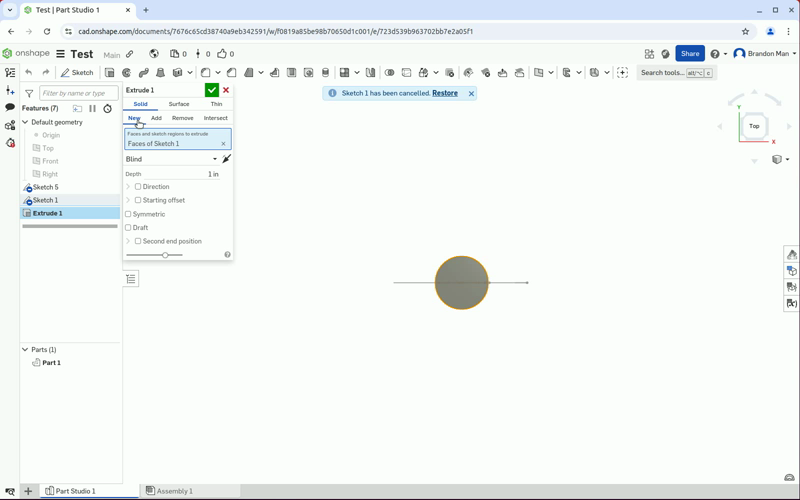
key(tab, 4)
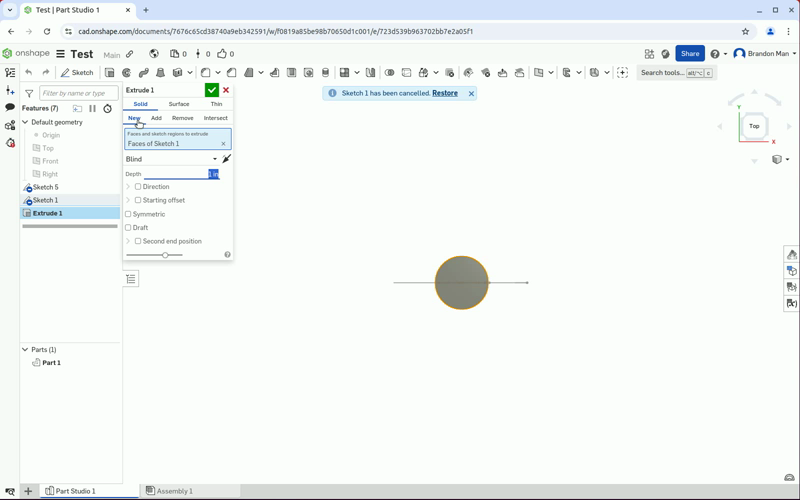
text(4.333)
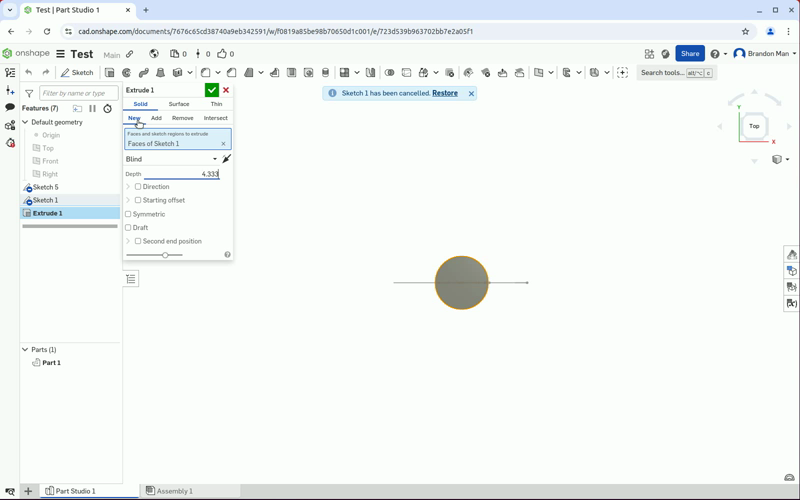
key(enter)
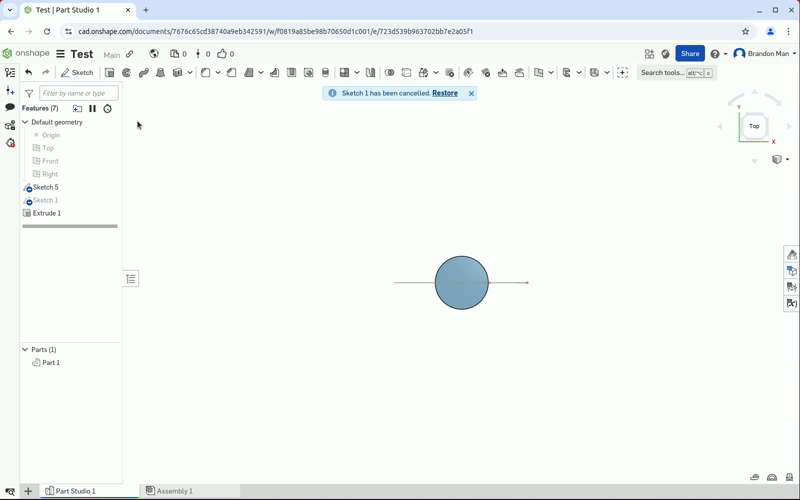
key(shift+h)
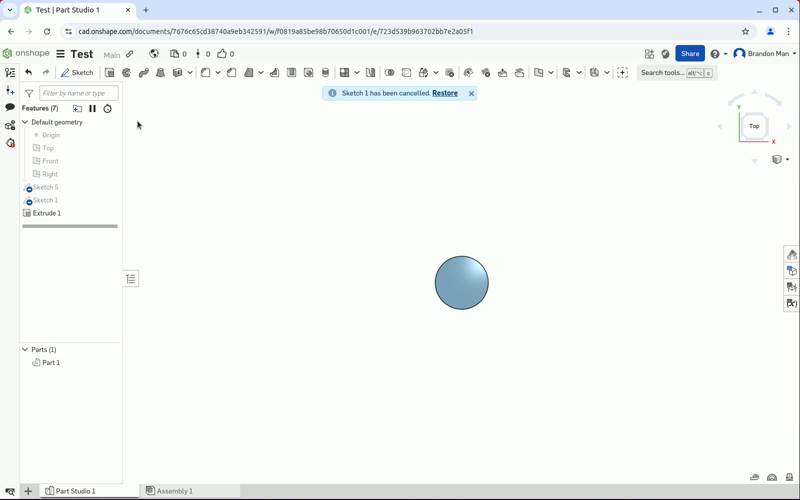
key(shift+h)
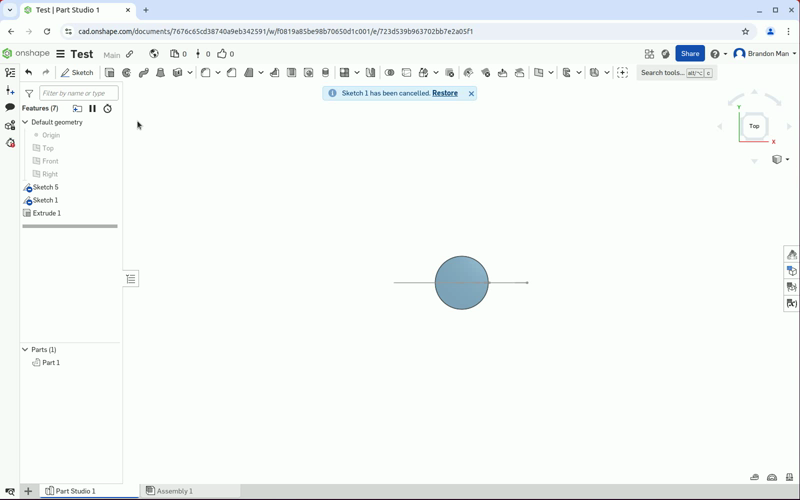
mouse_move(73, 189)
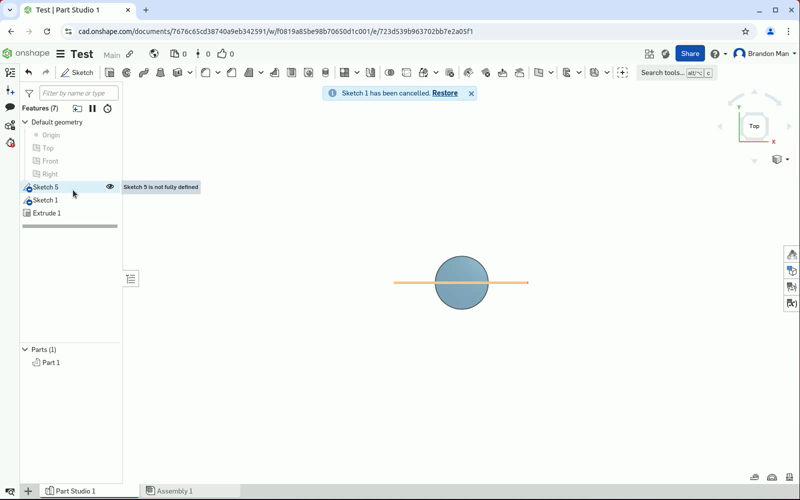
click(73, 189)
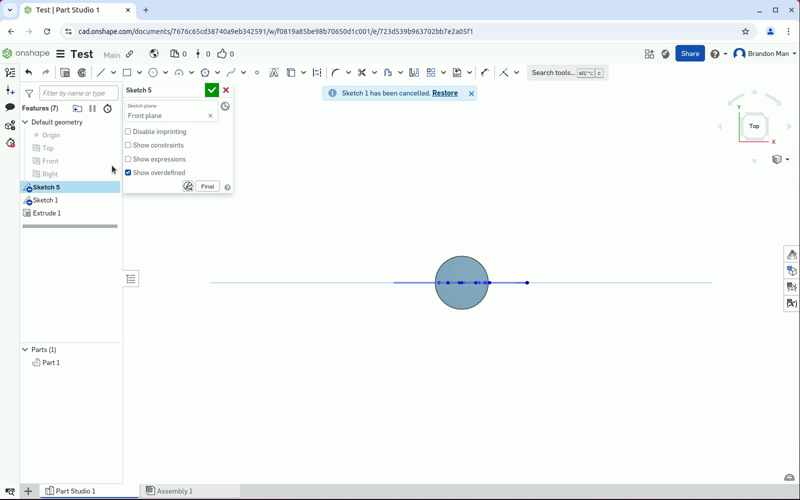
mouse_move(229, 92)
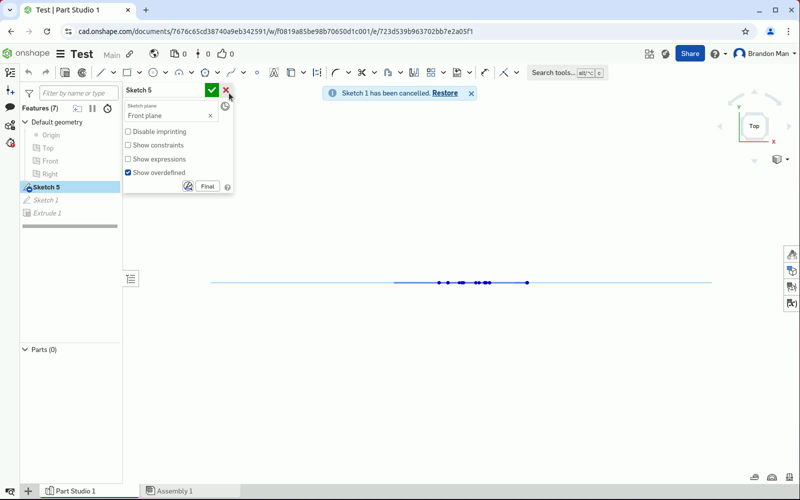
click(229, 92)
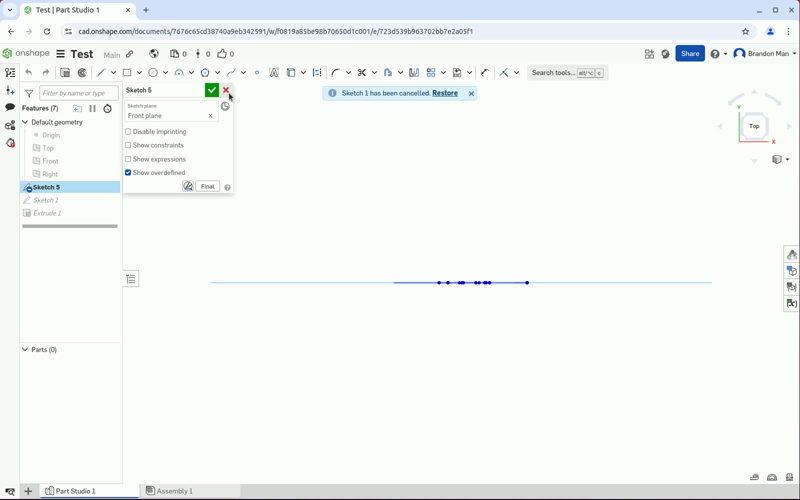
key(shift+s)
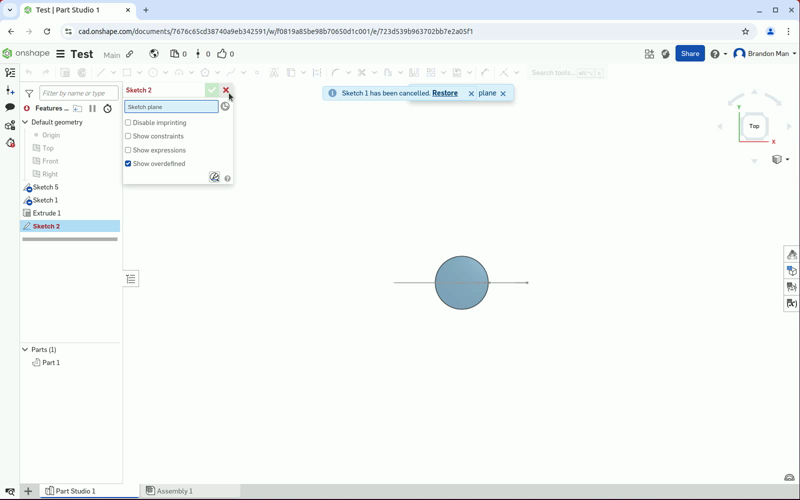
mouse_move(73, 150)
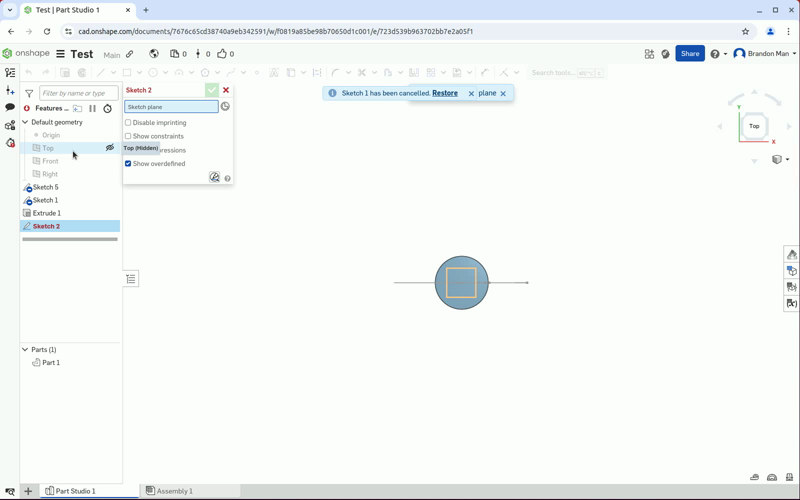
click(73, 150)
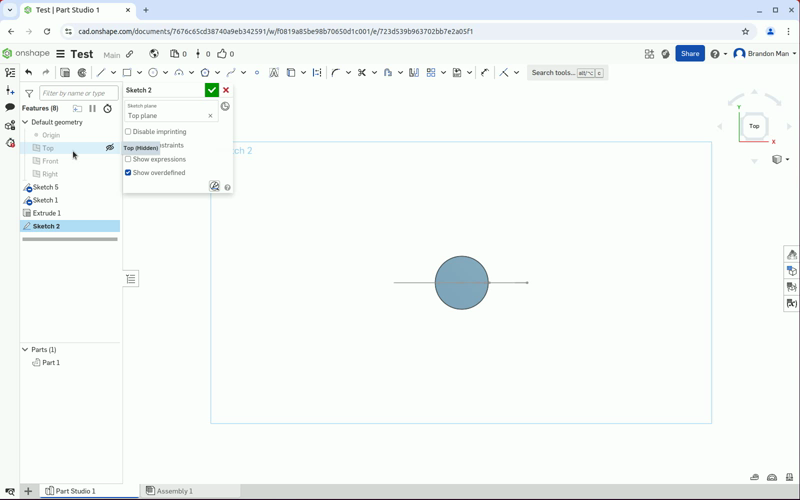
mouse_move(73, 352)
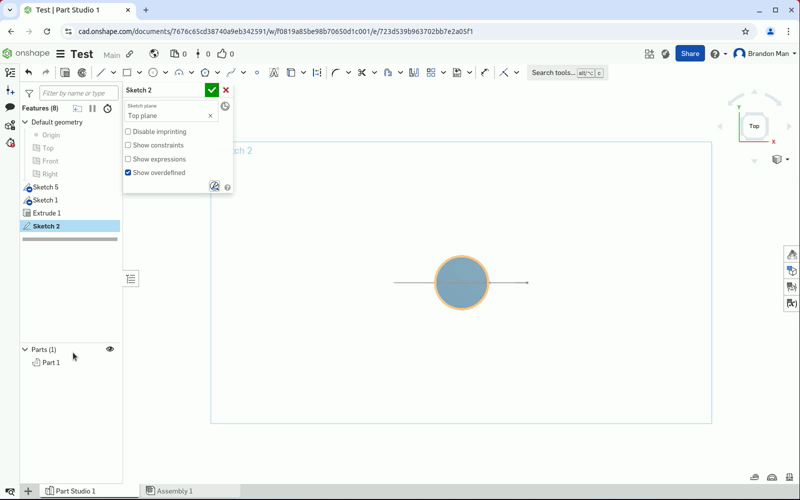
key(y)
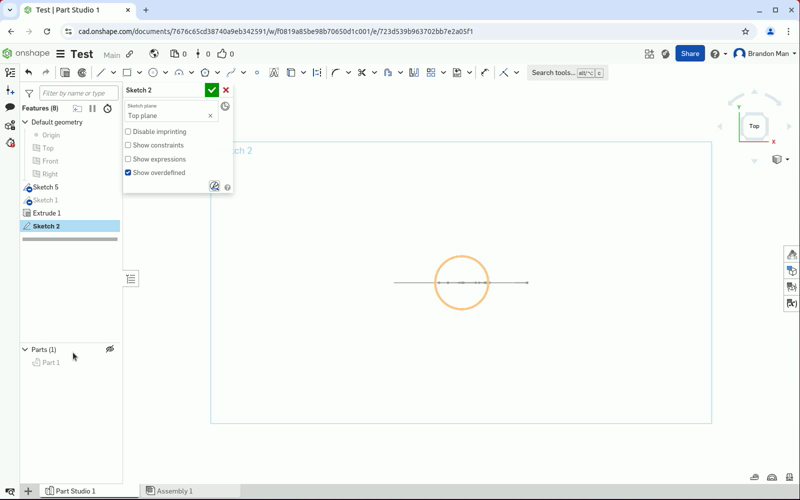
key(c)
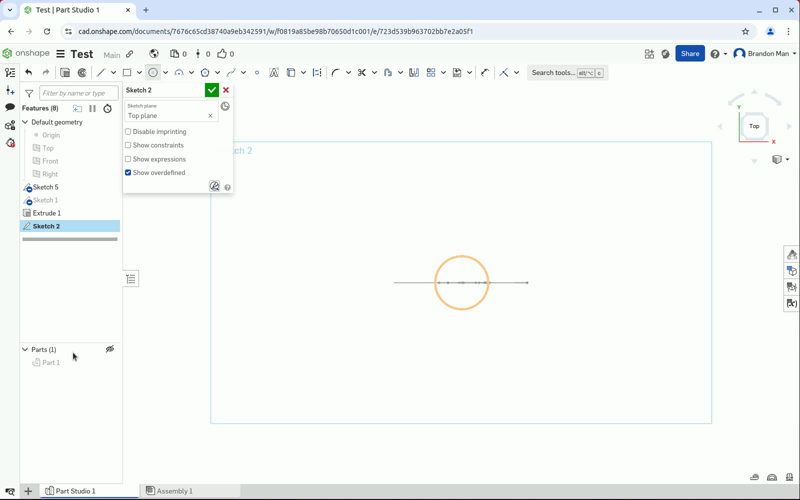
key_down(shift)
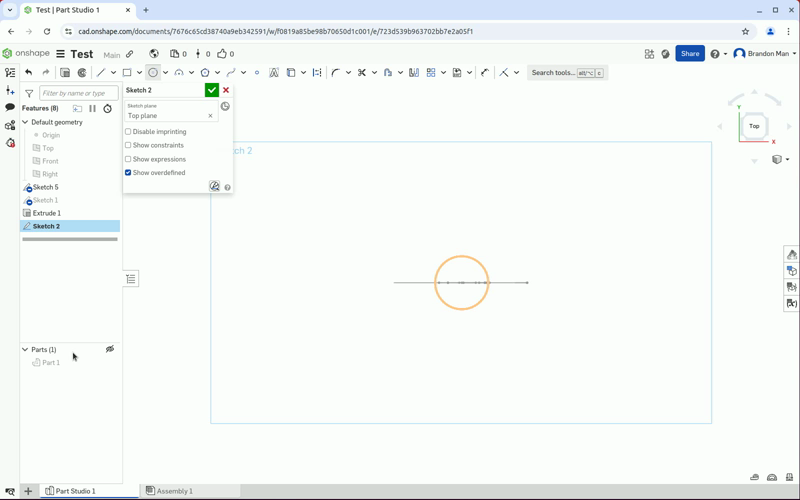
mouse_move(461, 282)
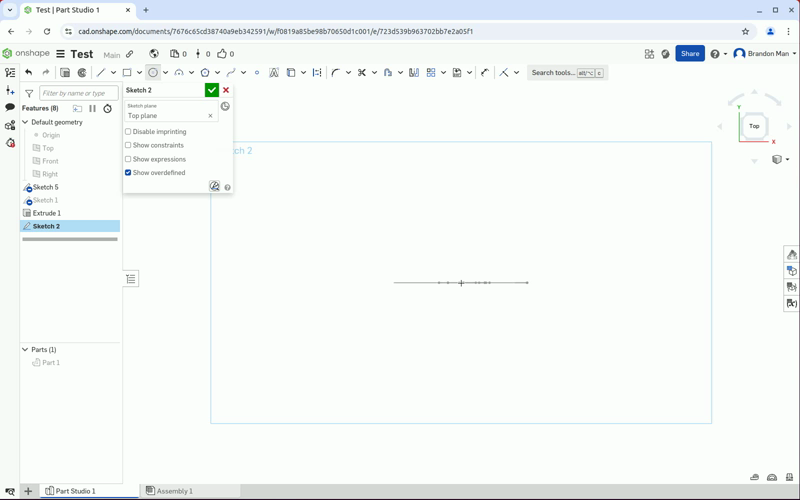
click(461, 282)
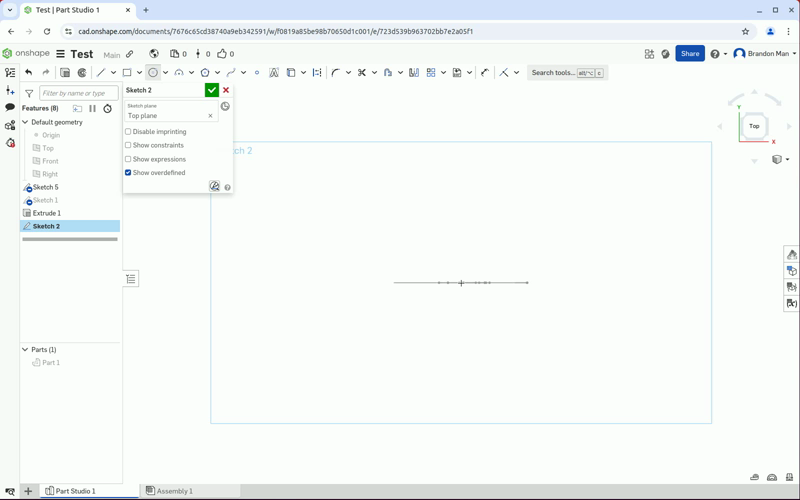
key_up(shift)
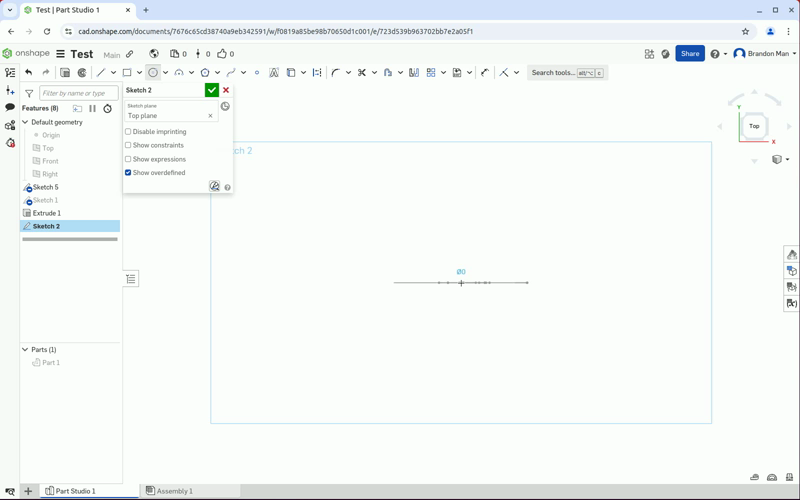
mouse_move(516, 282)
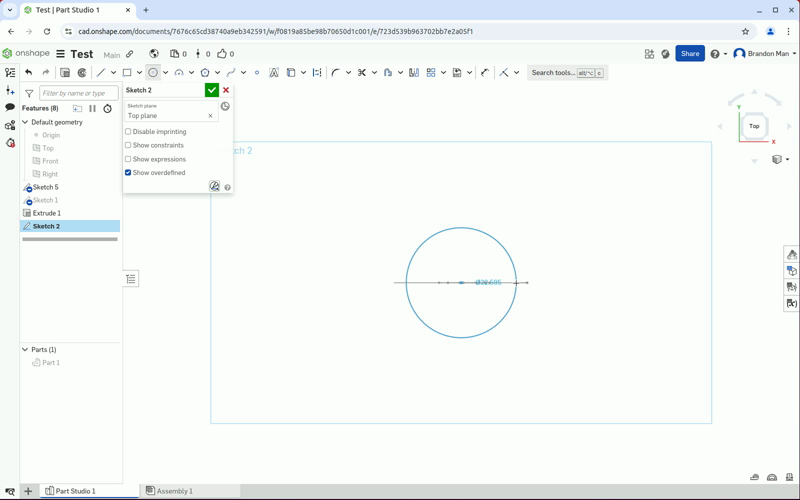
click(516, 282)
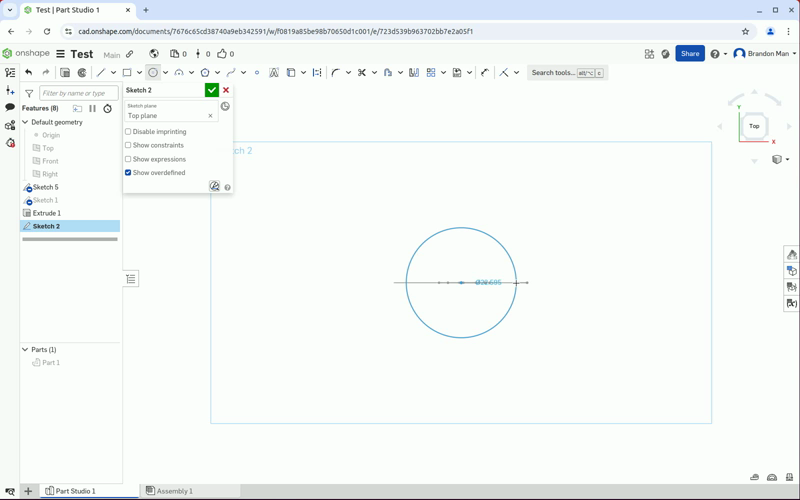
key(esc)
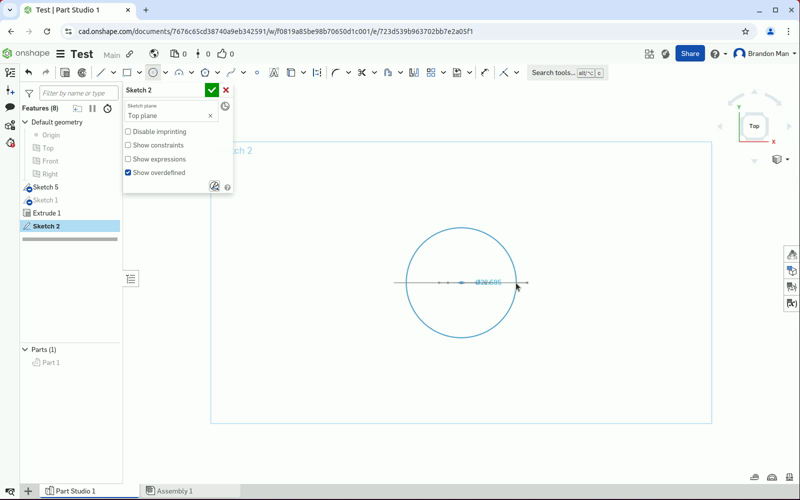
mouse_move(500, 310)
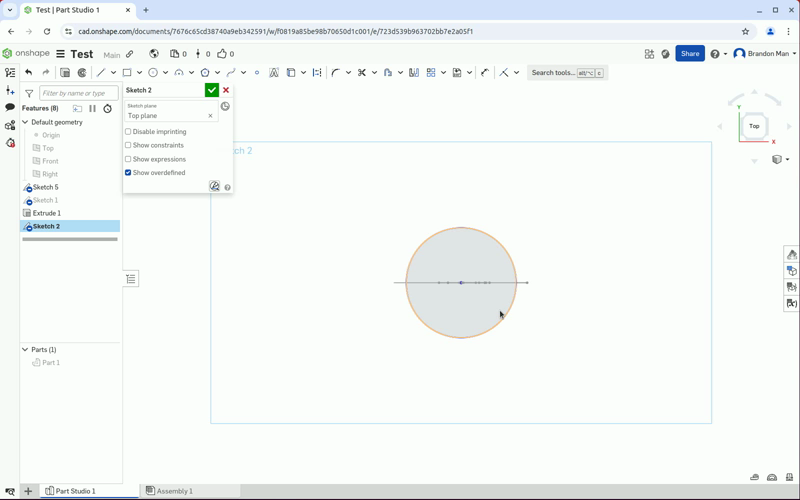
click(500, 310)
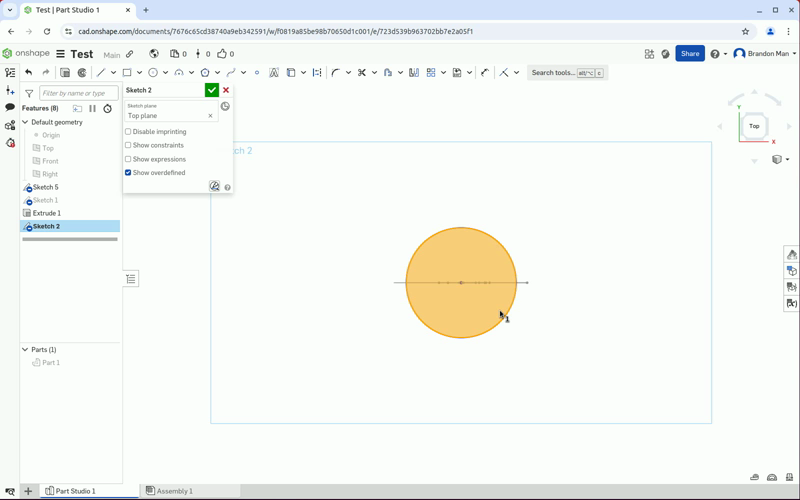
mouse_move(73, 352)
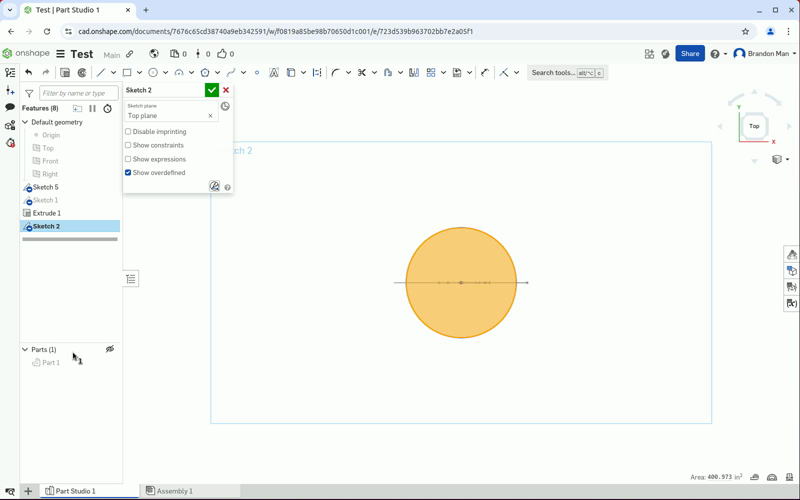
key(shift+y)
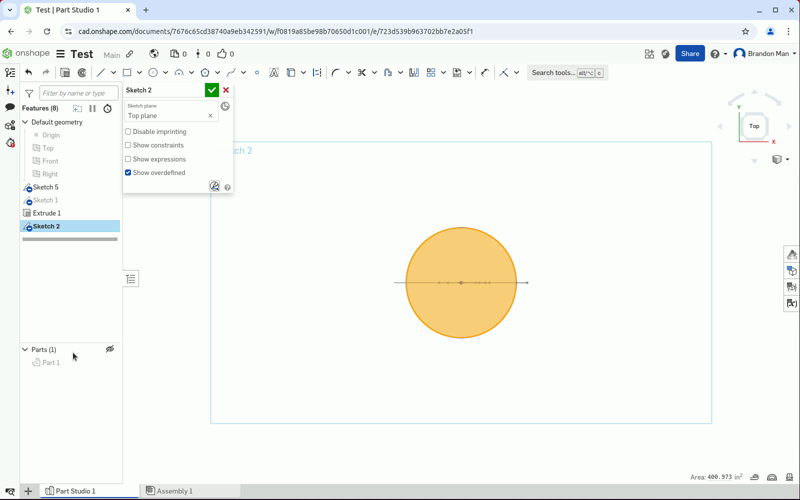
key(shift+e)
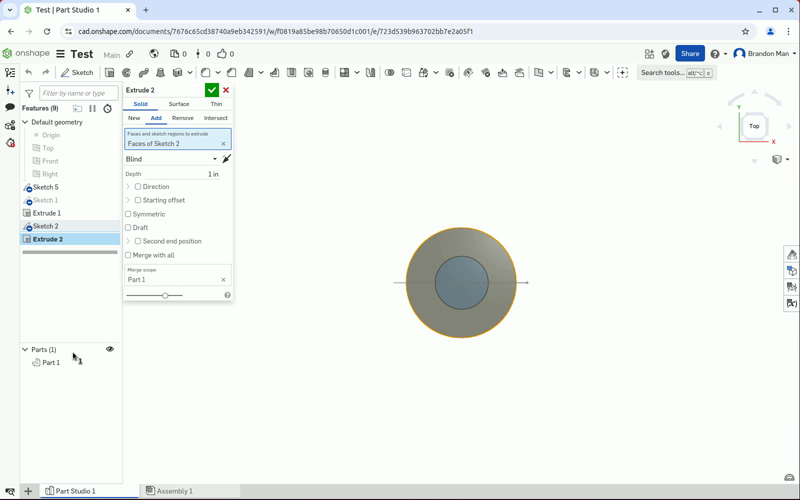
mouse_move(143, 106)
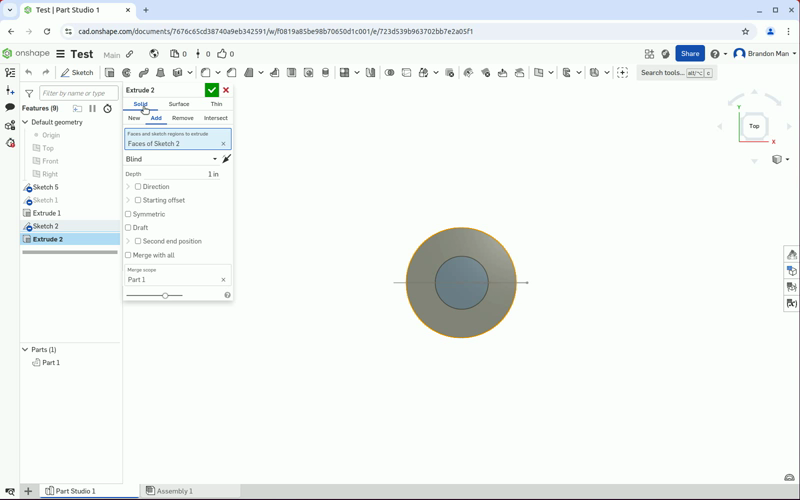
click(143, 106)
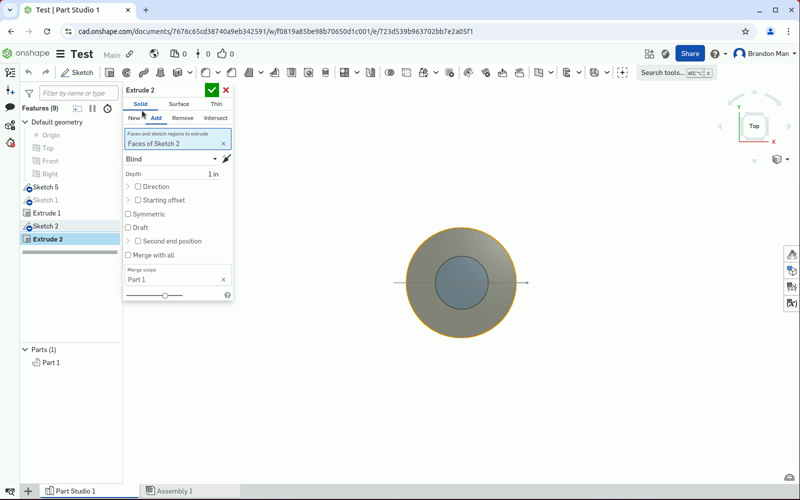
mouse_move(137, 120)
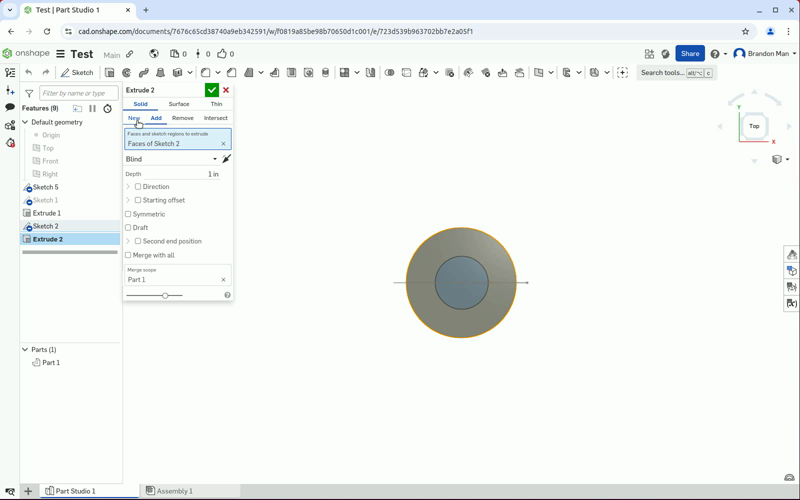
click(137, 120)
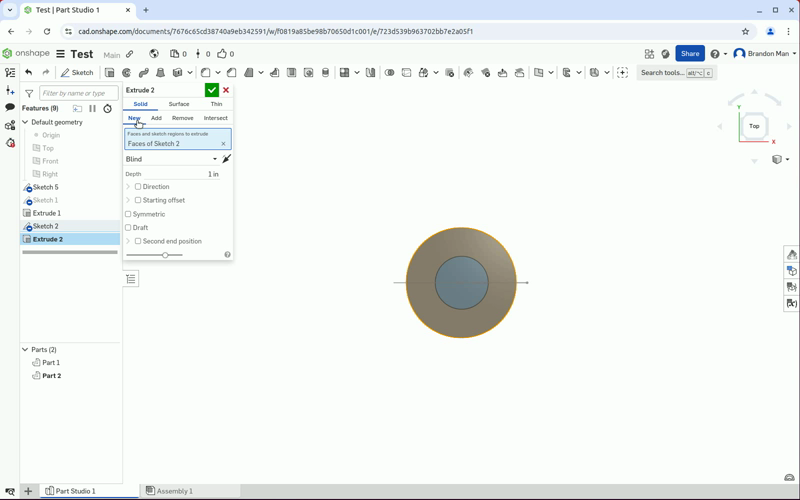
key(tab, 4)
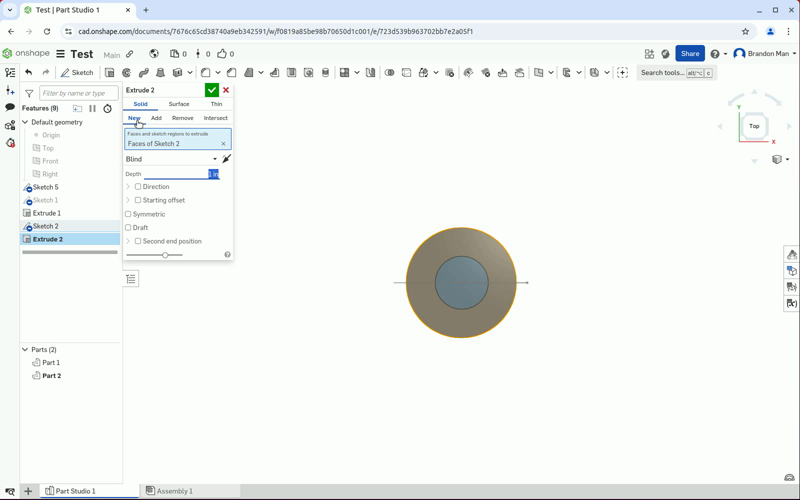
text(-18.053)
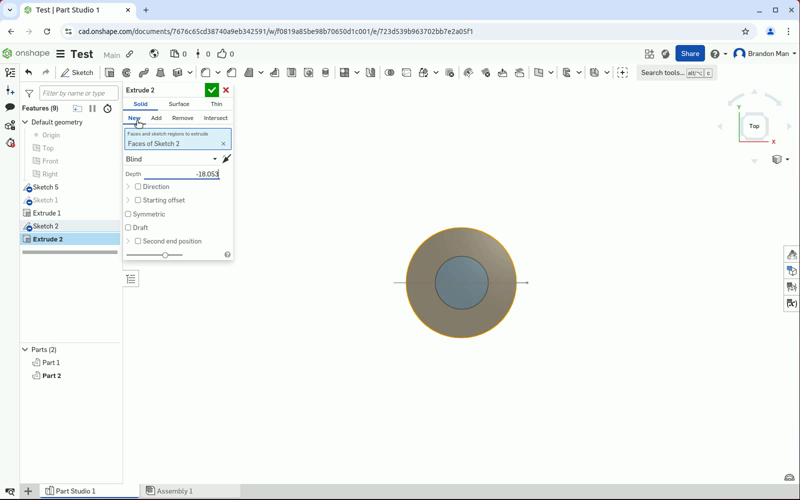
key(enter)
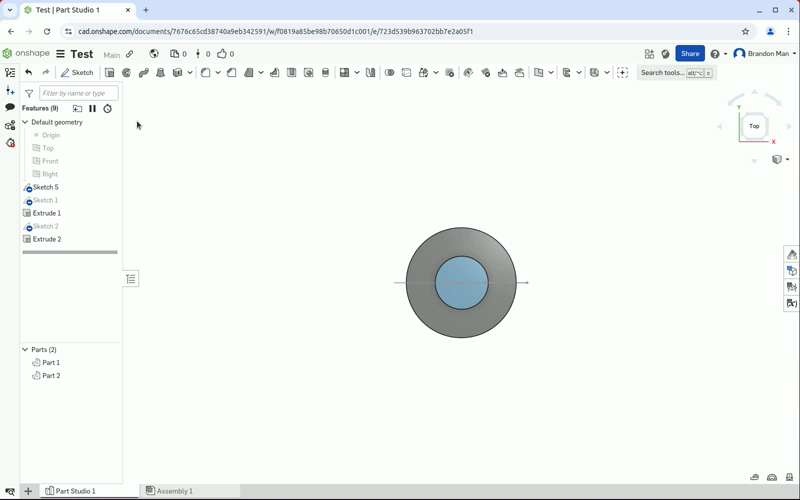
key(shift+h)
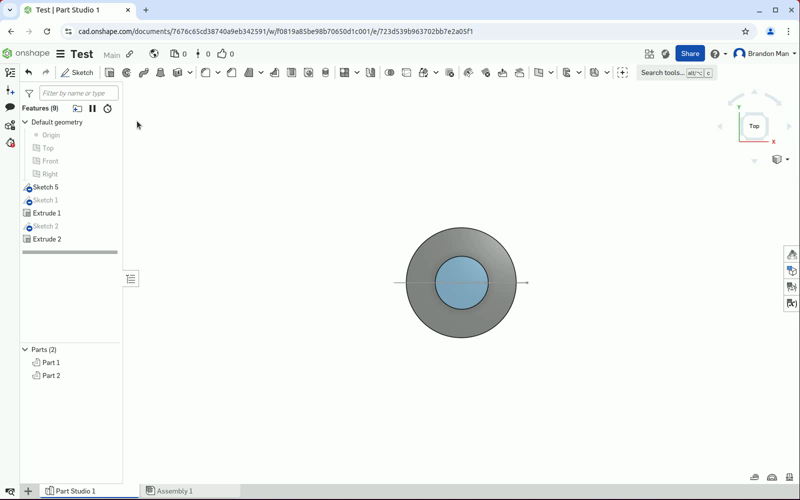
key(shift+h)
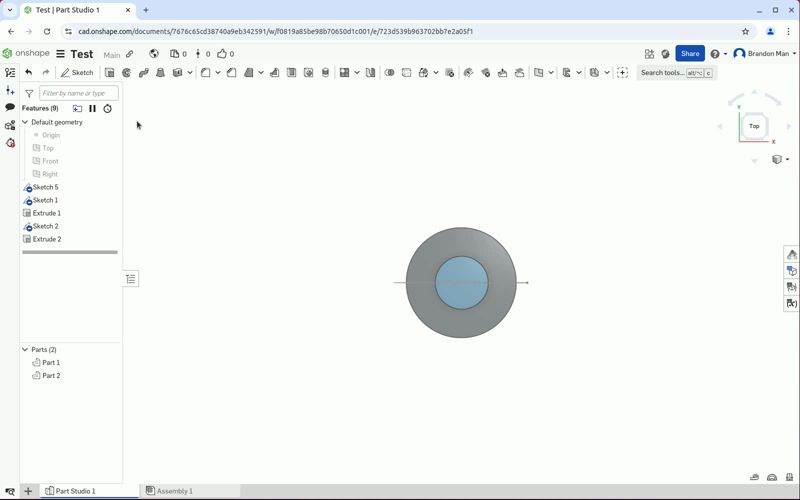
mouse_move(73, 189)
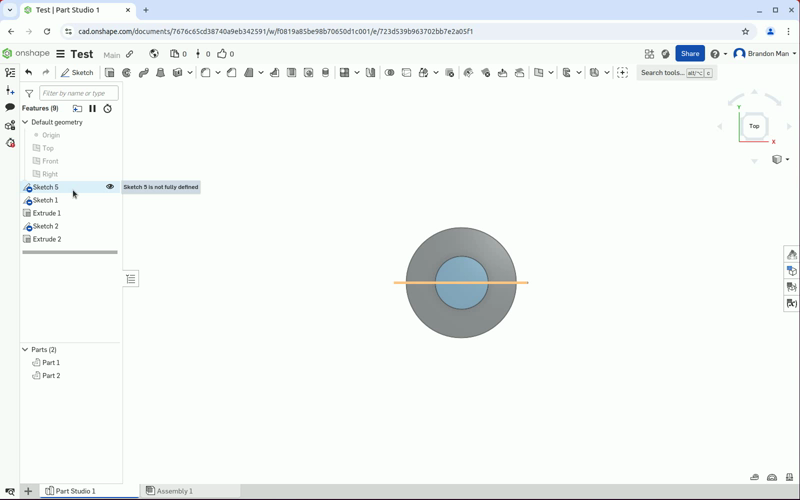
click(73, 189)
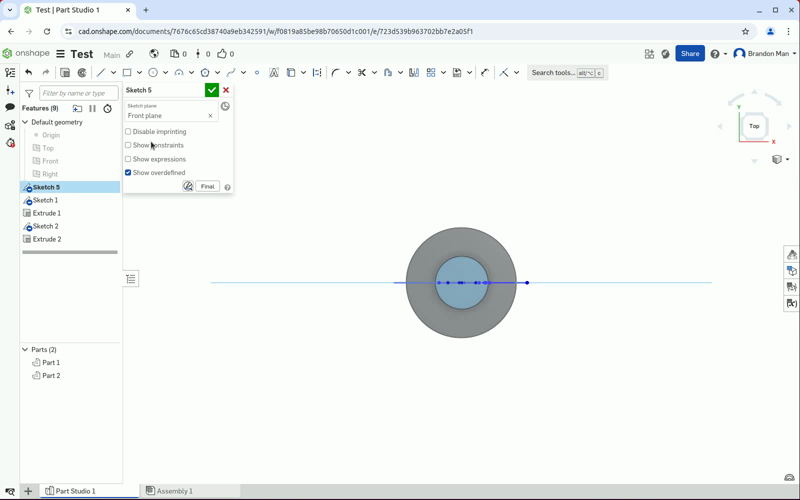
mouse_move(229, 92)
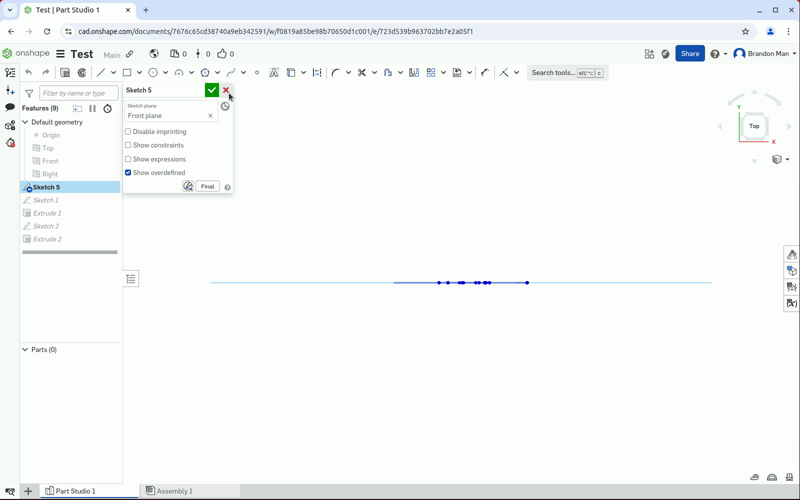
click(229, 92)
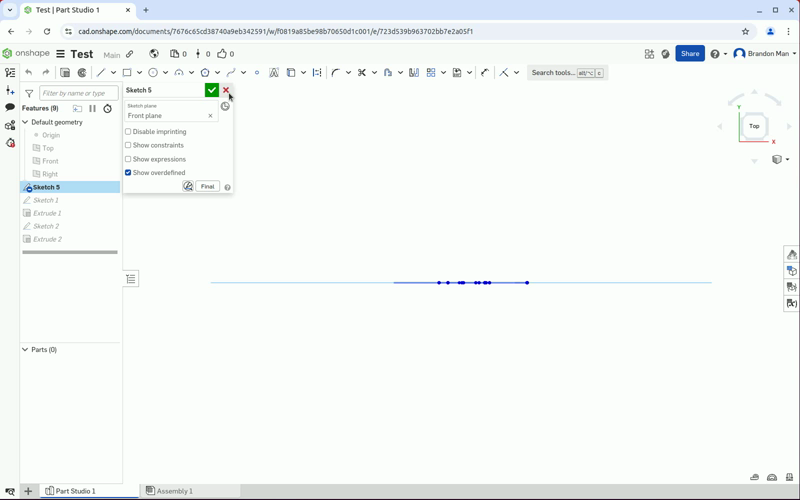
key(shift+s)
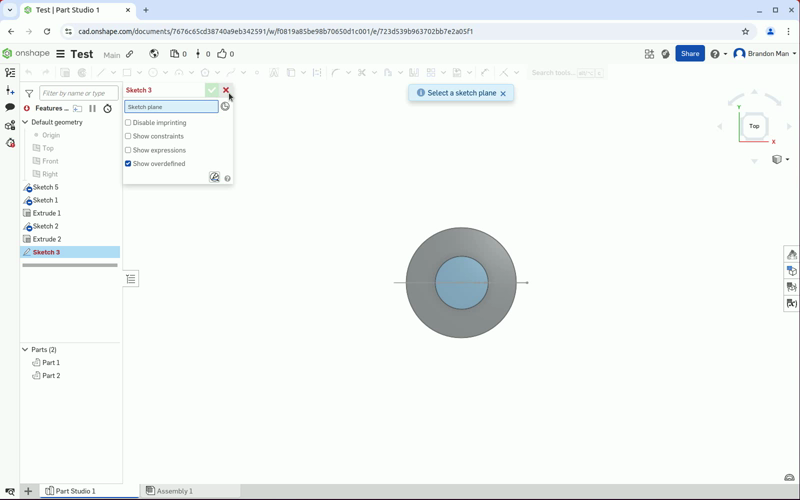
mouse_move(73, 150)
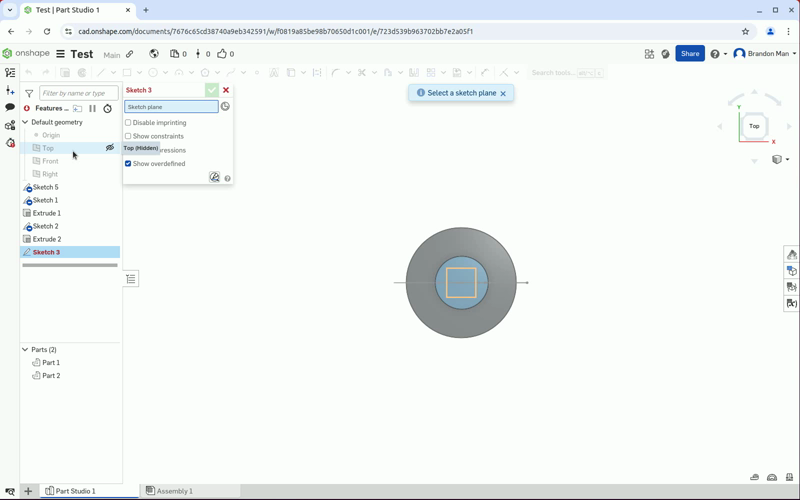
click(73, 150)
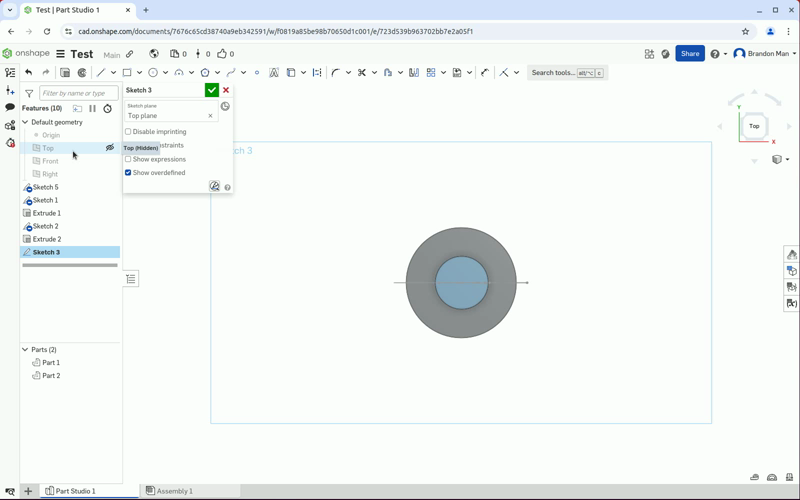
mouse_move(73, 352)
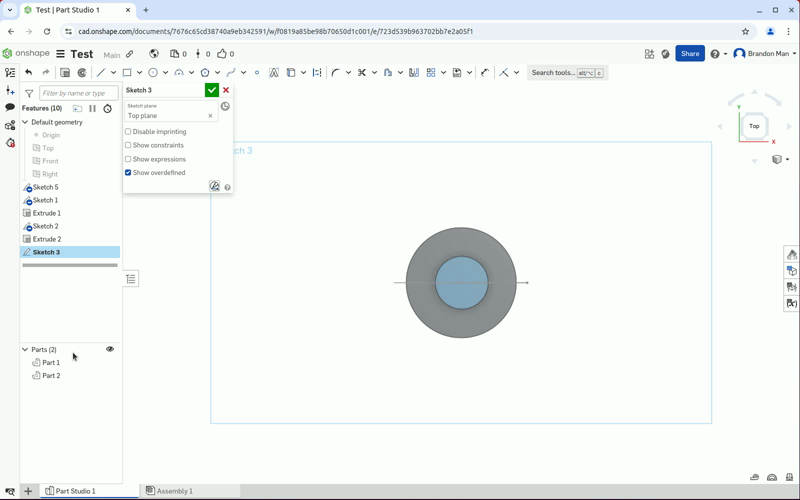
key(y)
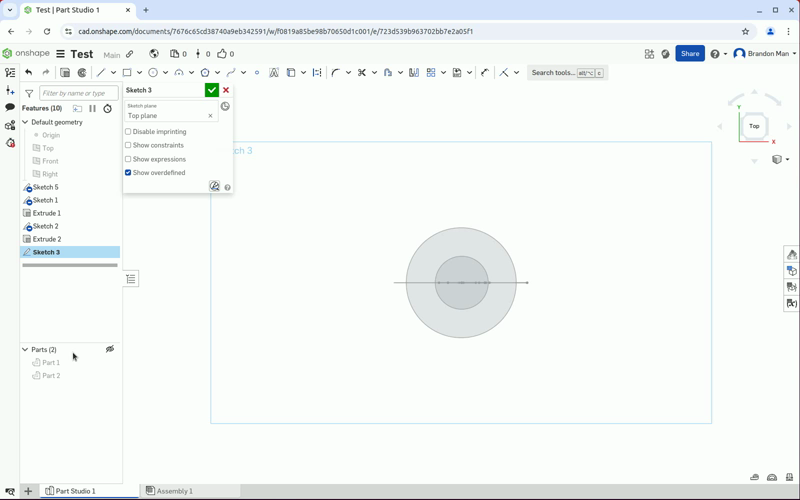
key(c)
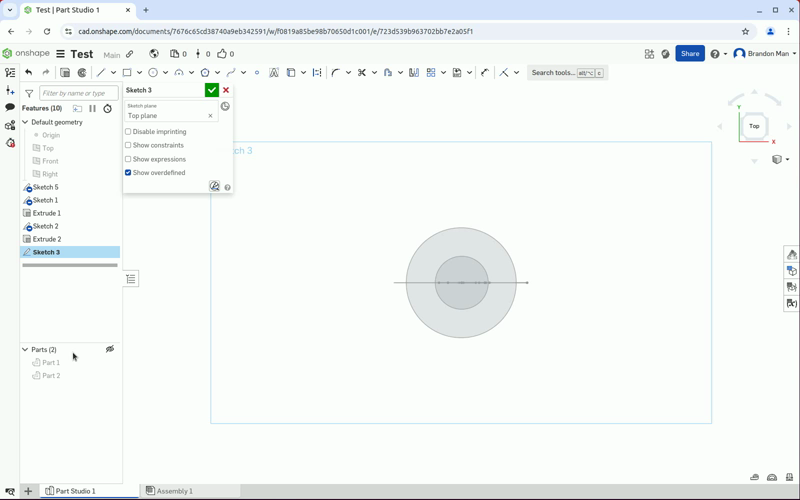
key_down(shift)
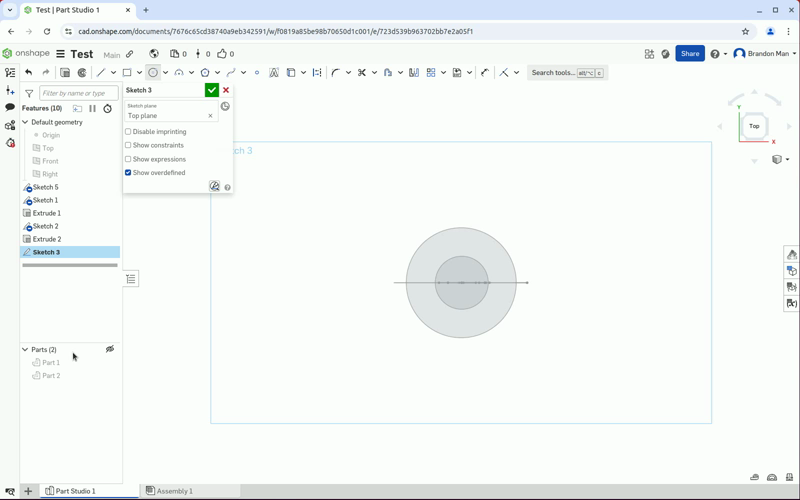
mouse_move(461, 282)
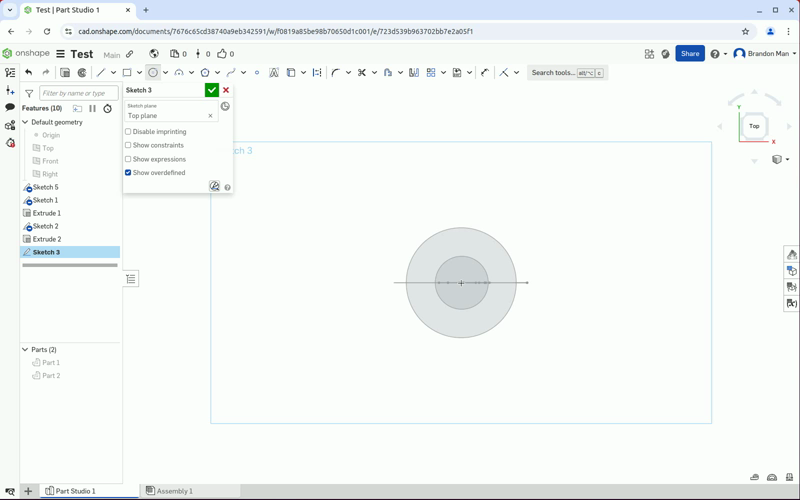
click(461, 282)
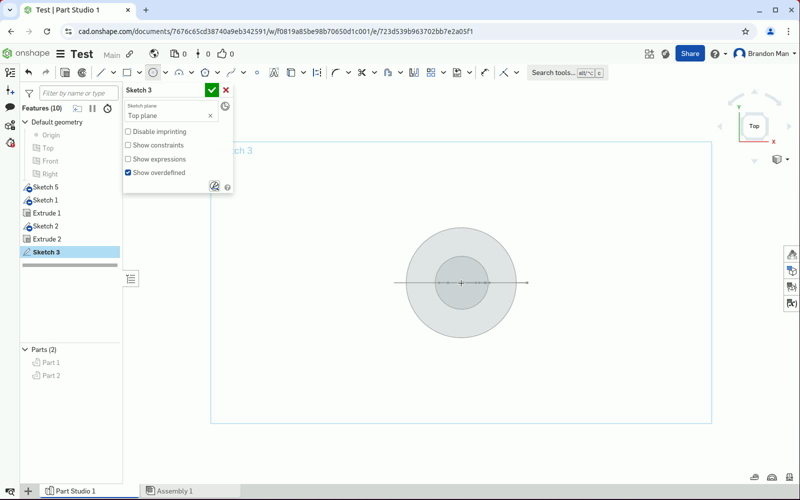
key_up(shift)
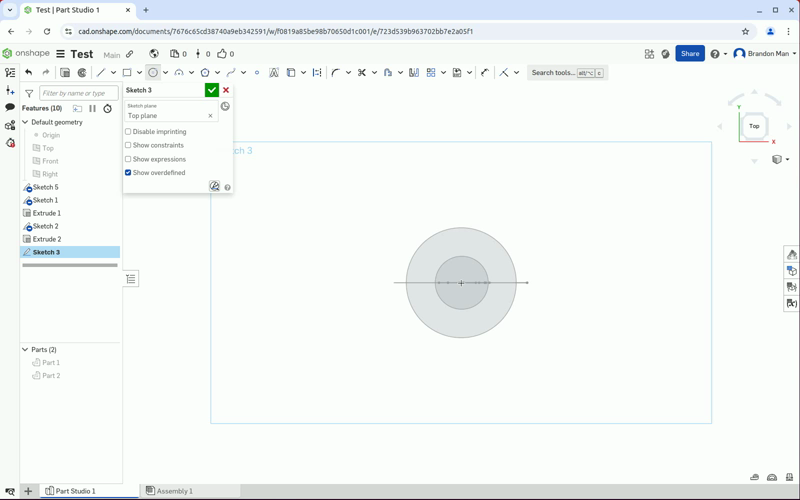
mouse_move(500, 282)
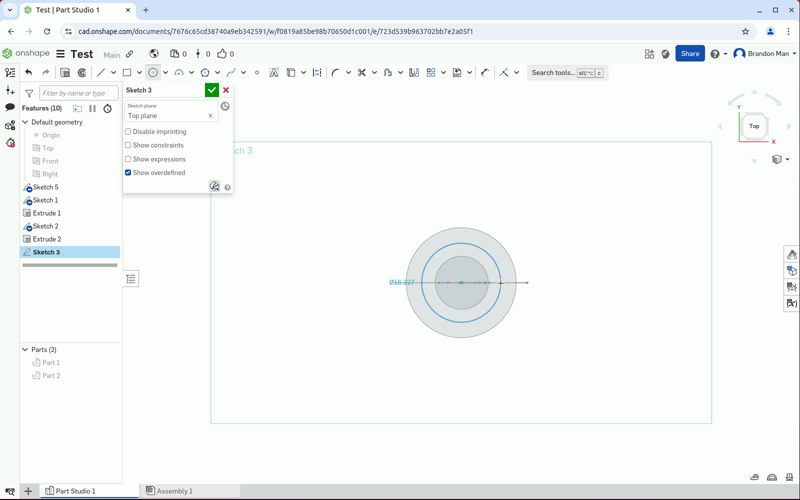
click(500, 282)
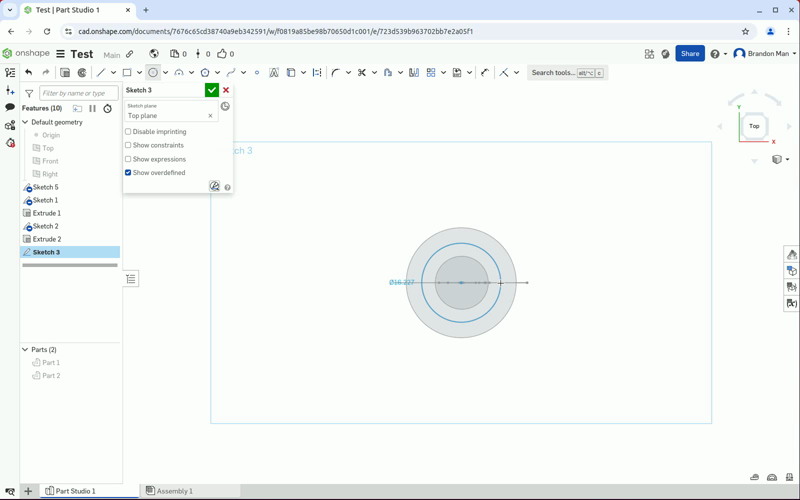
key(esc)
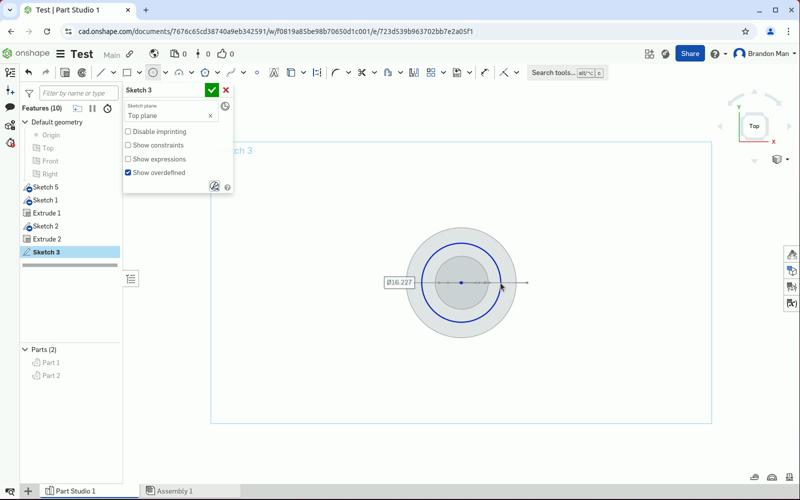
mouse_move(451, 266)
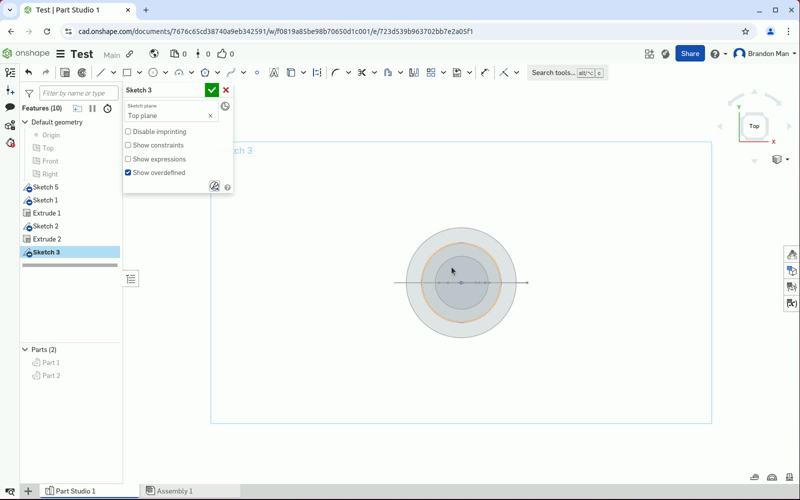
click(451, 266)
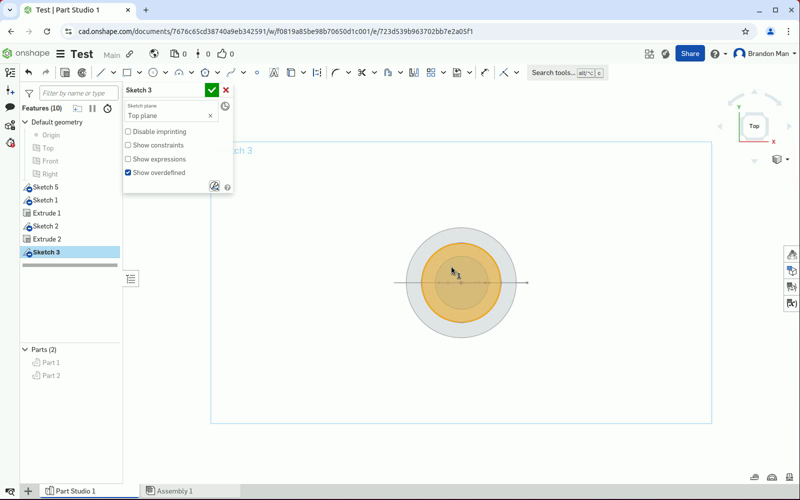
mouse_move(73, 352)
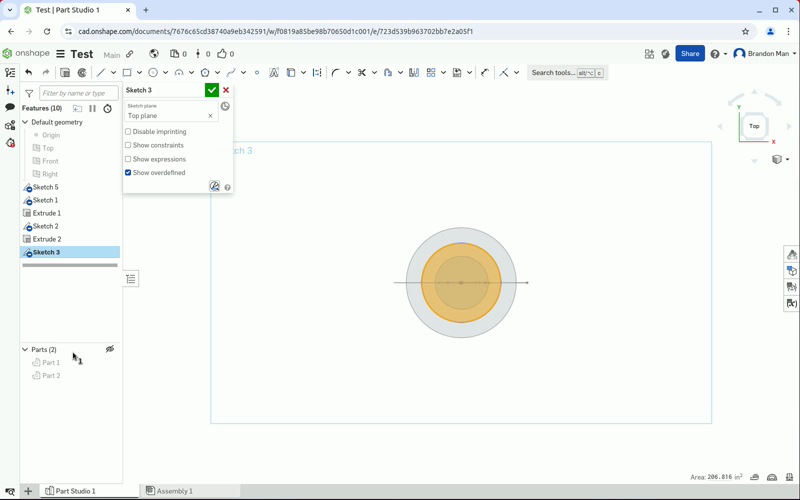
key(shift+y)
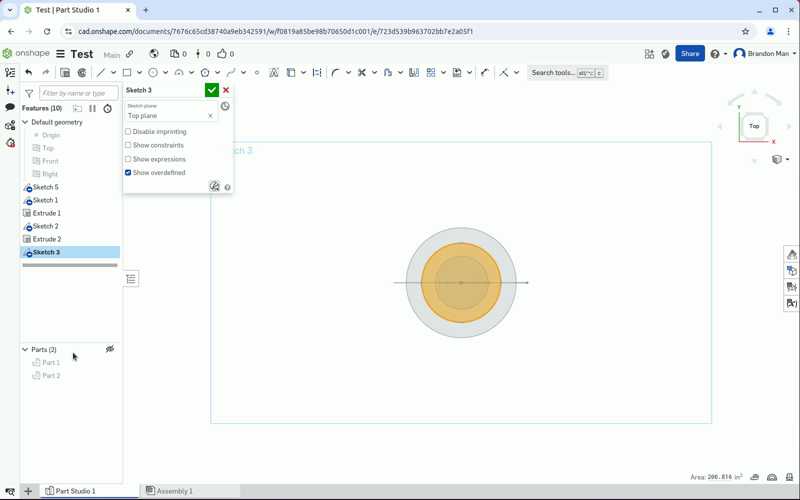
key(shift+e)
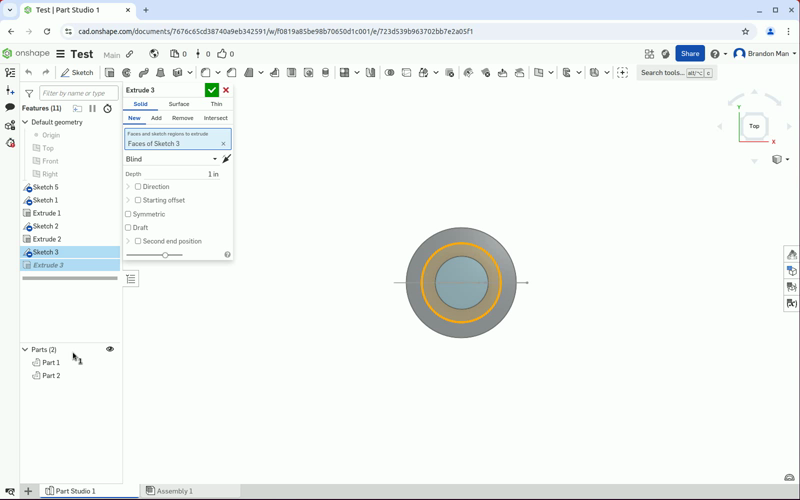
mouse_move(143, 106)
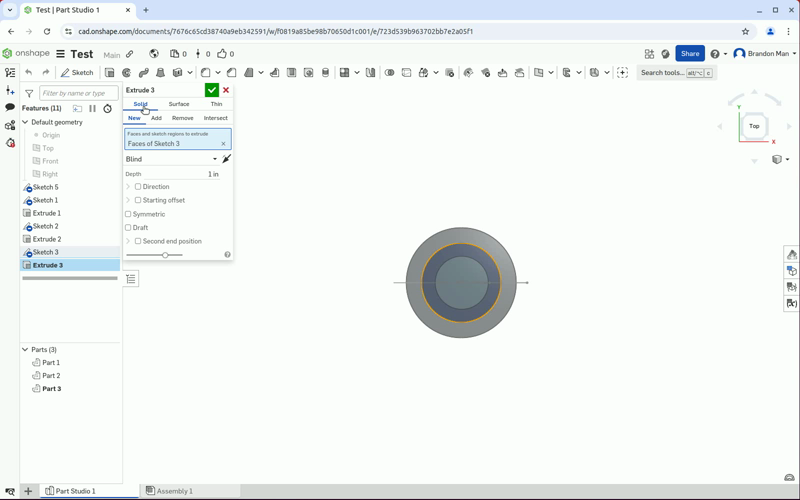
click(143, 106)
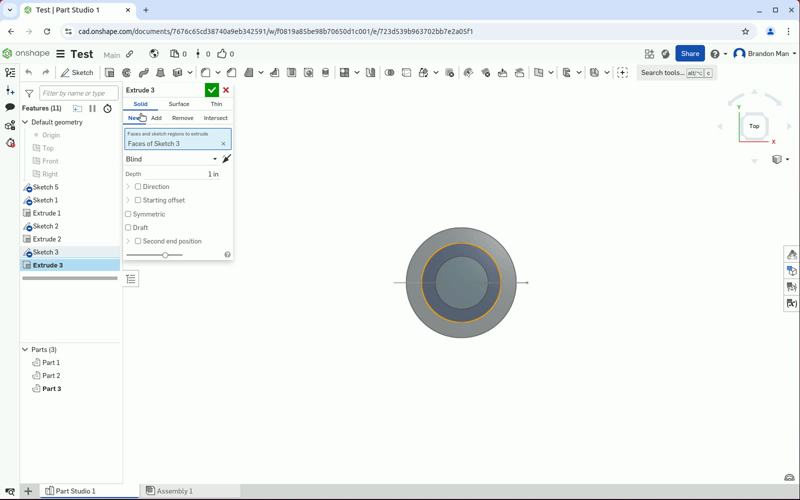
mouse_move(137, 120)
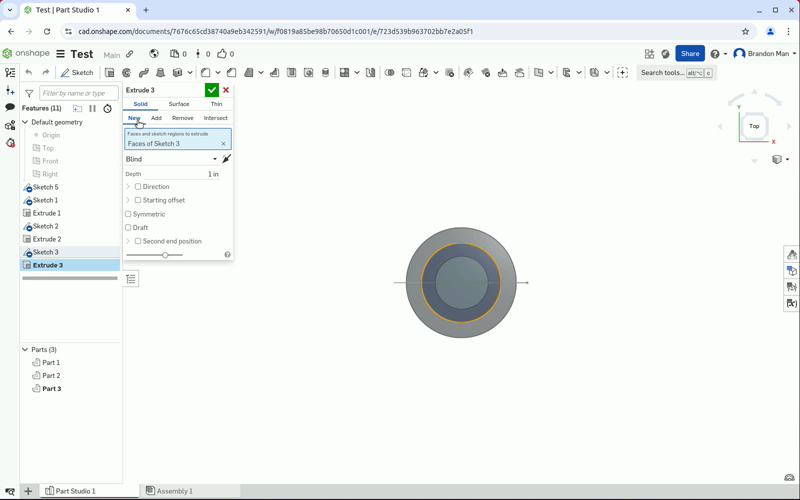
click(137, 120)
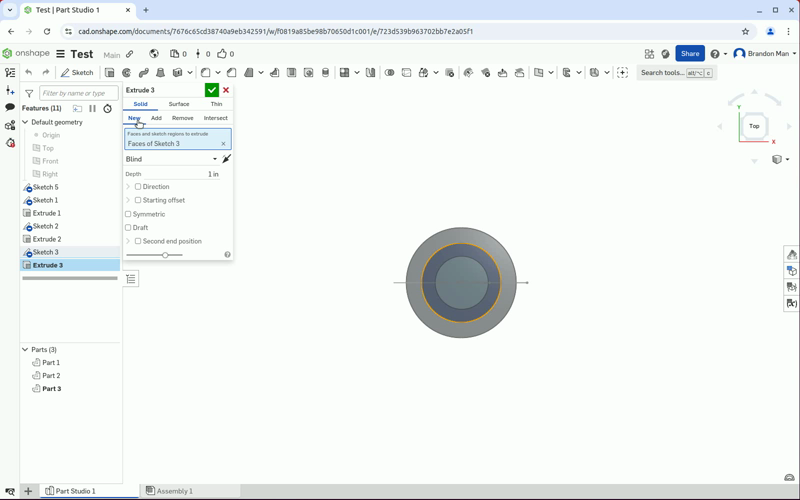
key(tab, 4)
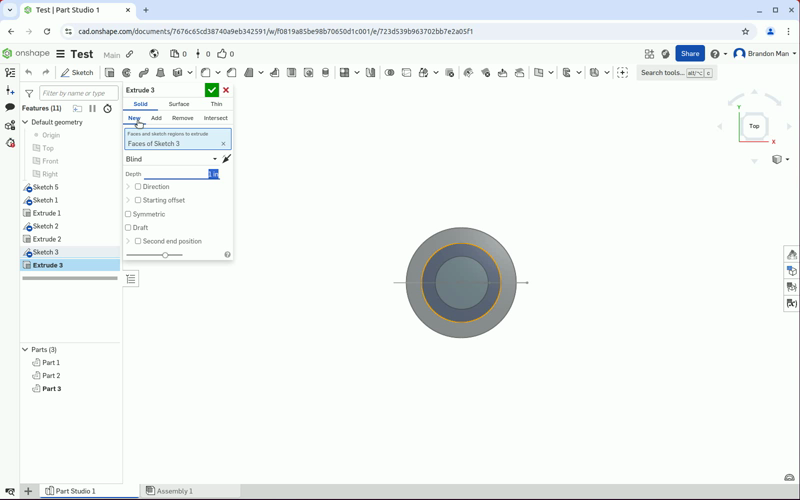
text(-23.108)
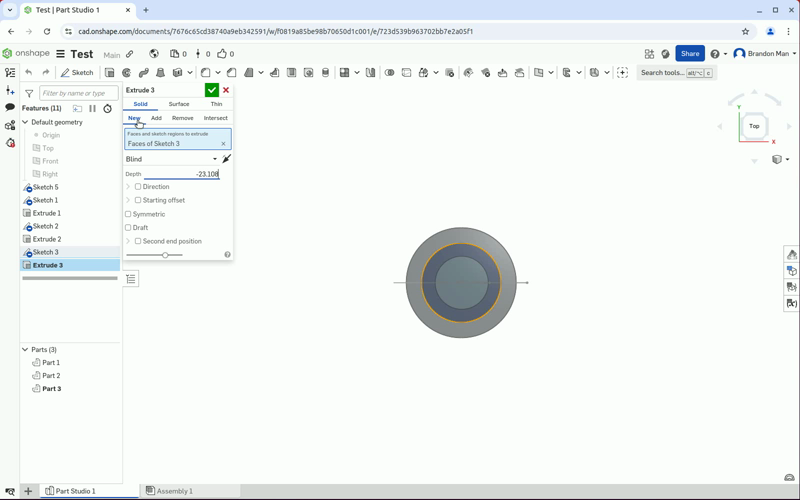
key(enter)
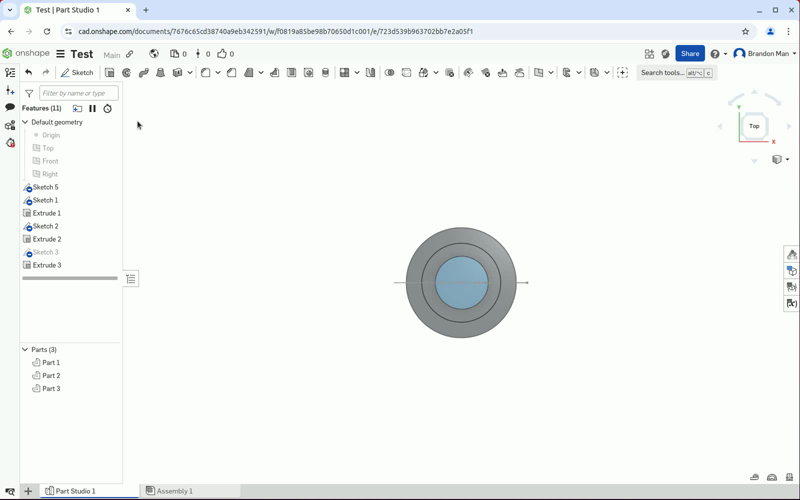
key(shift+h)
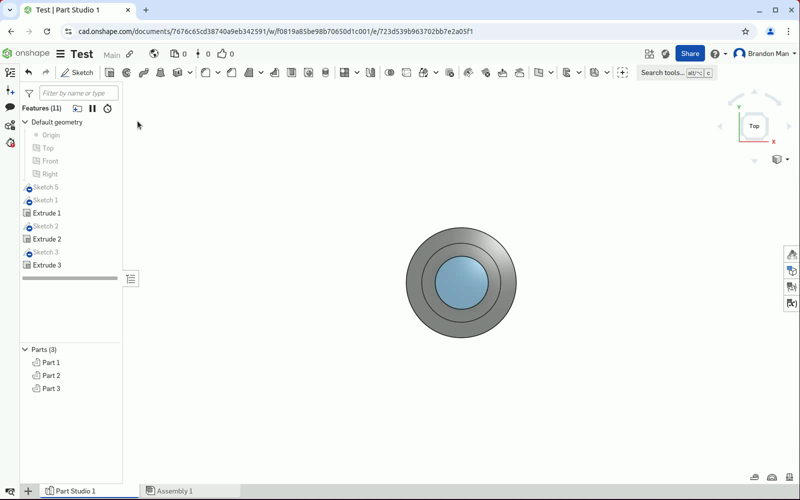
key(shift+h)
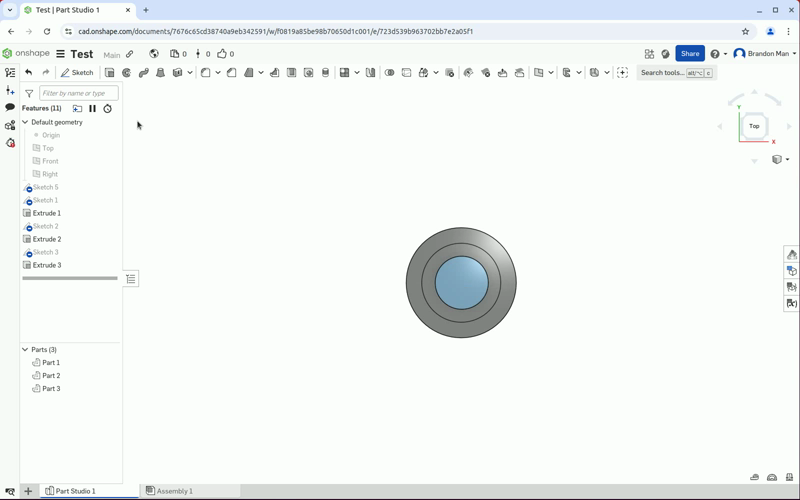
key(shift+7)
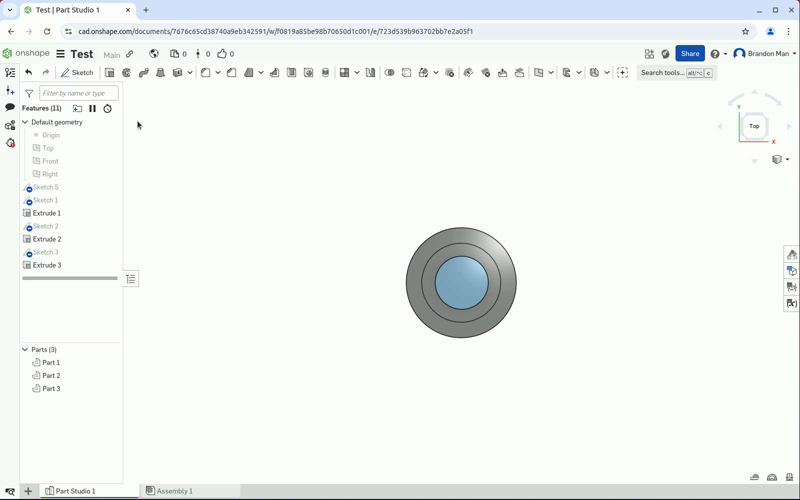
key(up, 3)
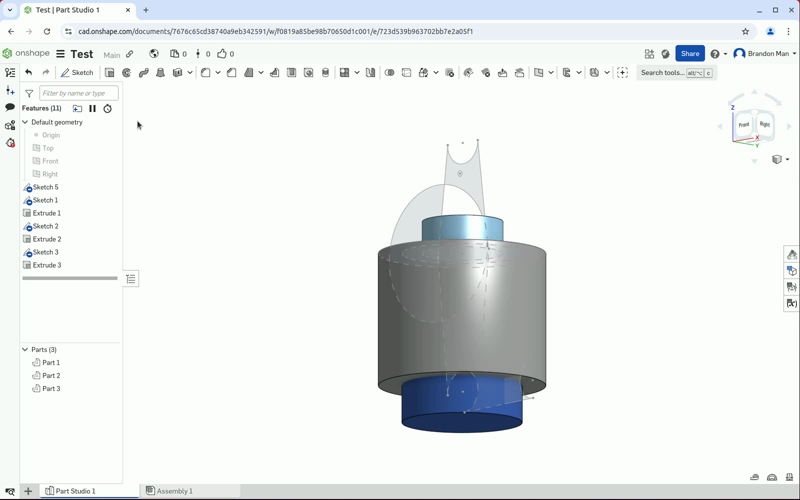
key(left, 3)
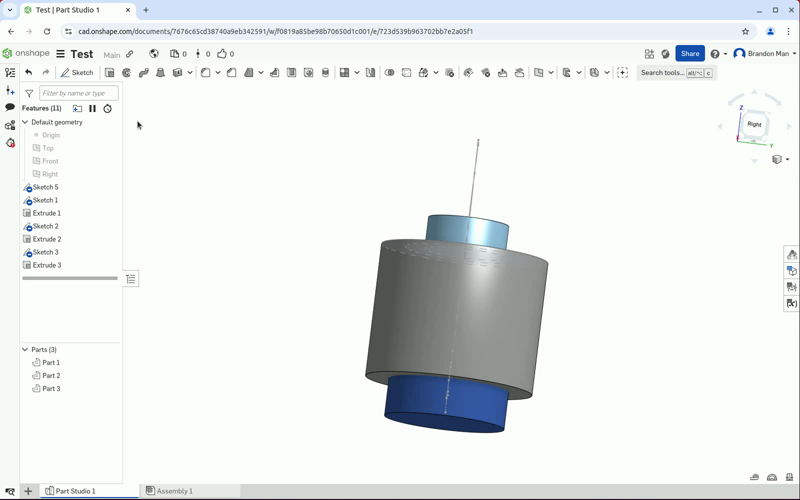
key(right, 3)
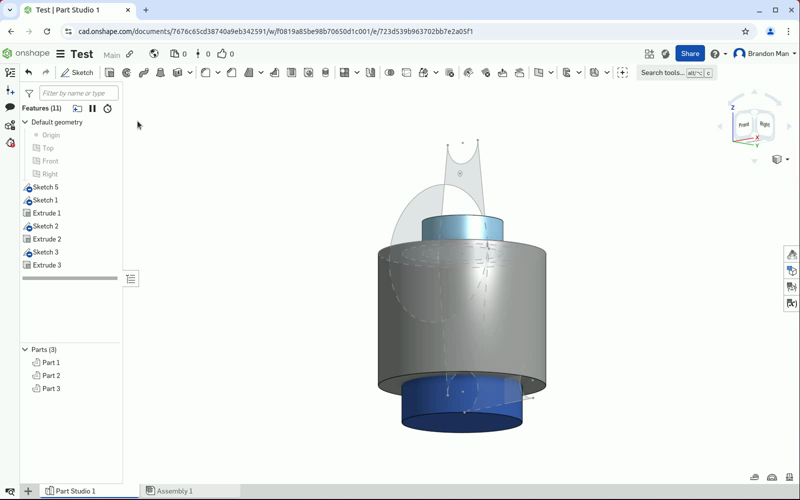
key(down, 3)
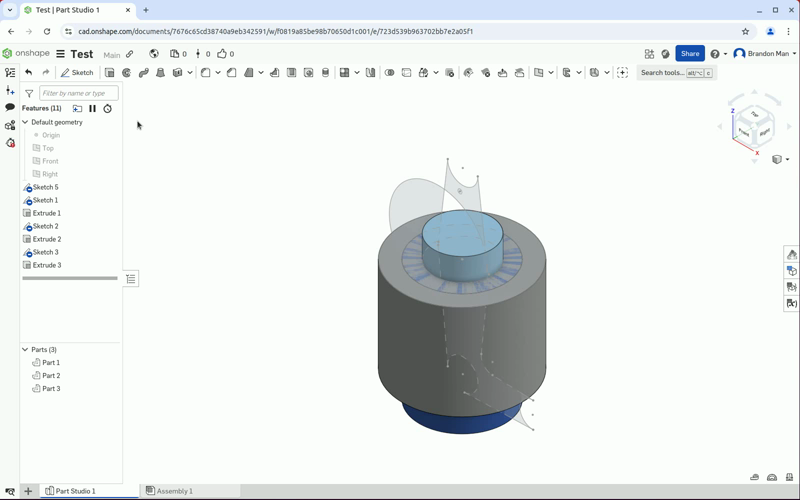
mouse_move(73, 189)
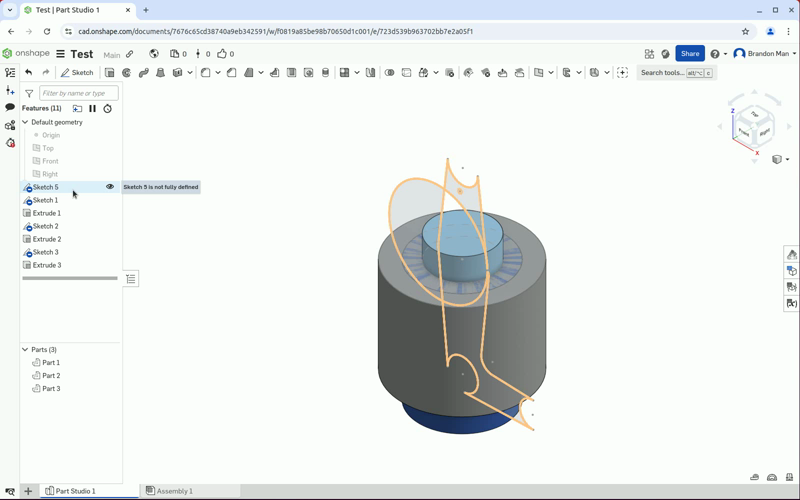
click(73, 189)